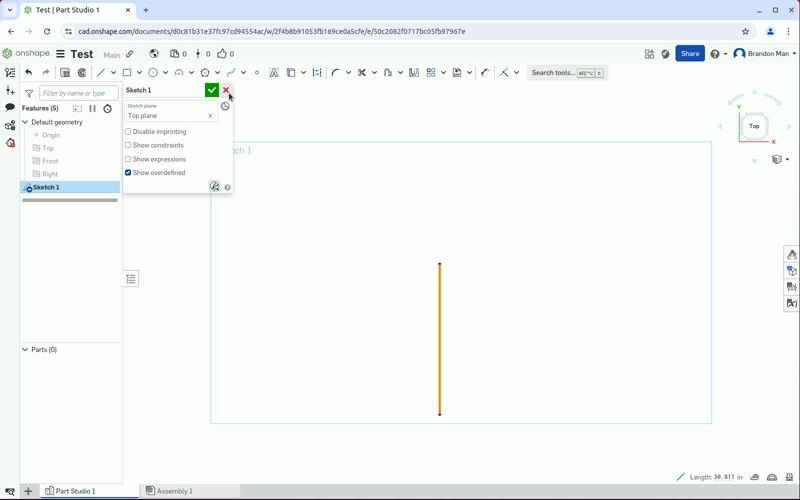
key(shift+h)
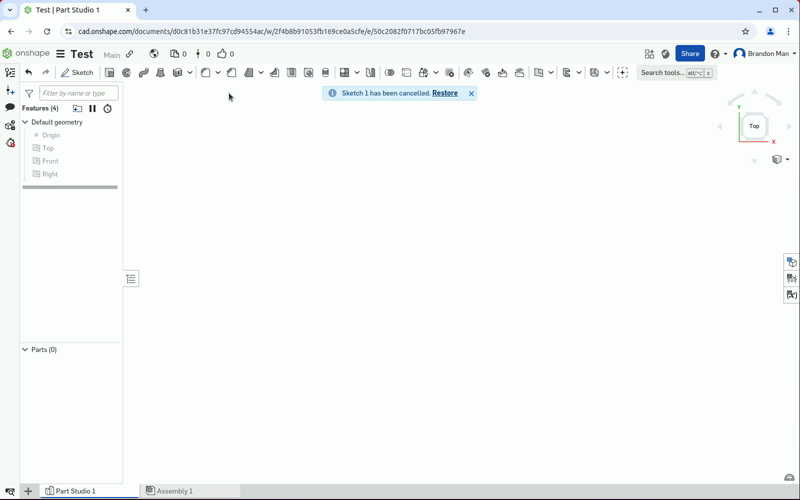
mouse_move(73, 352)
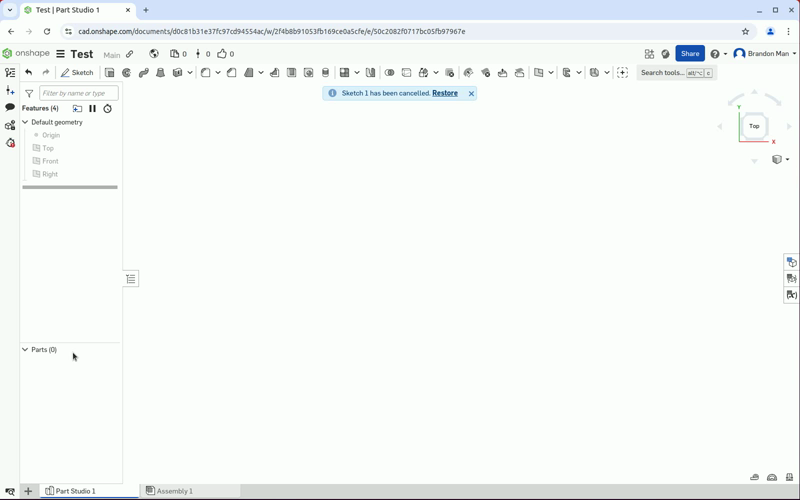
key(y)
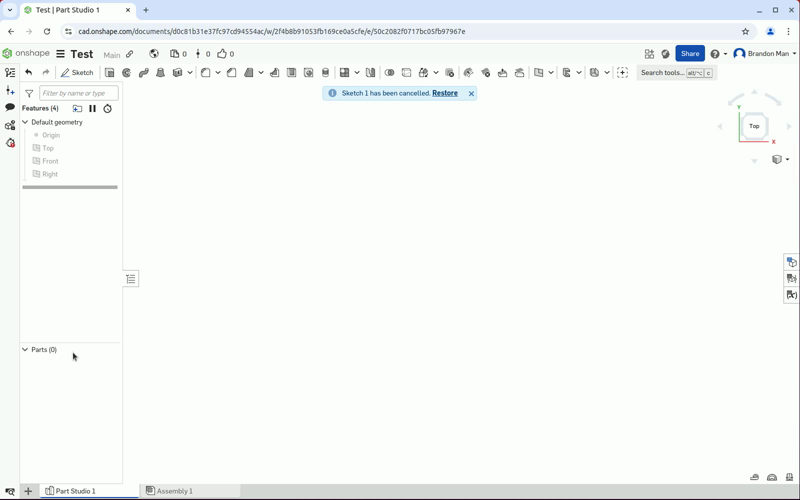
key(shift+p)
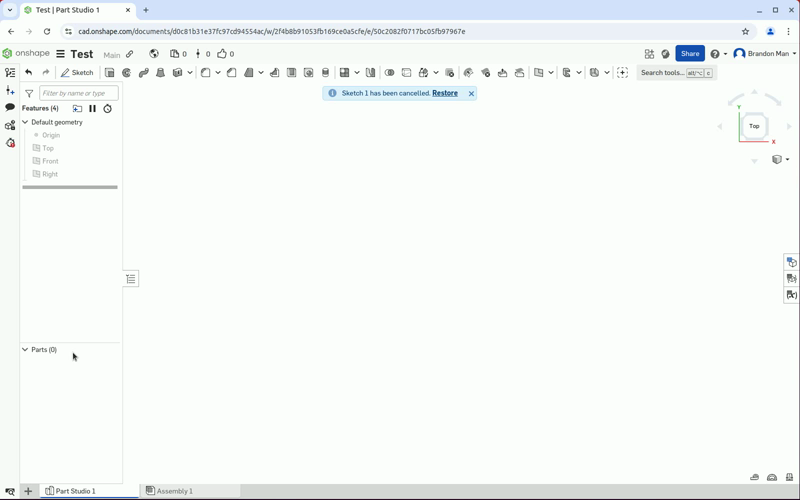
key(space)
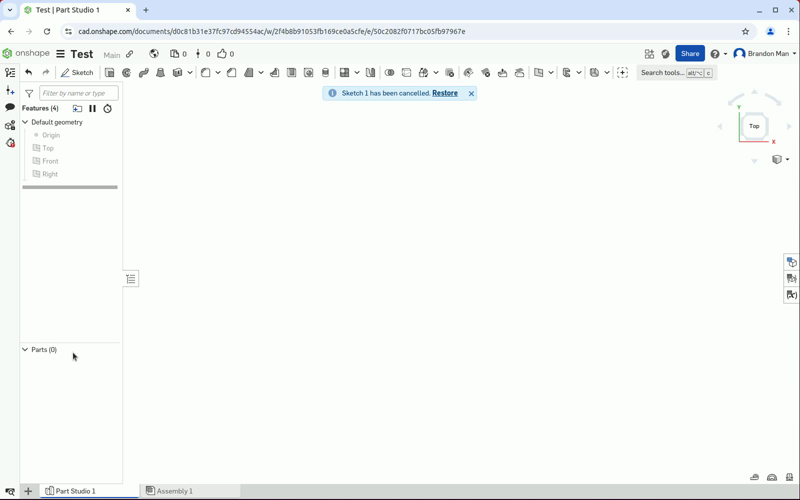
key_down(shift)
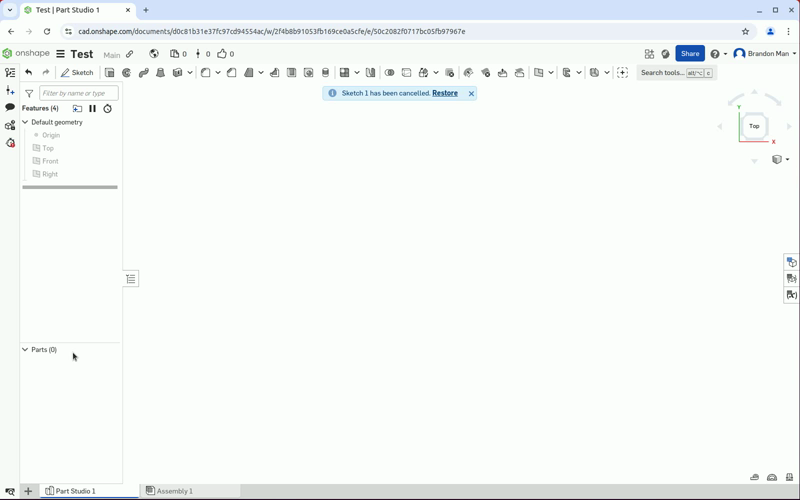
key(up)
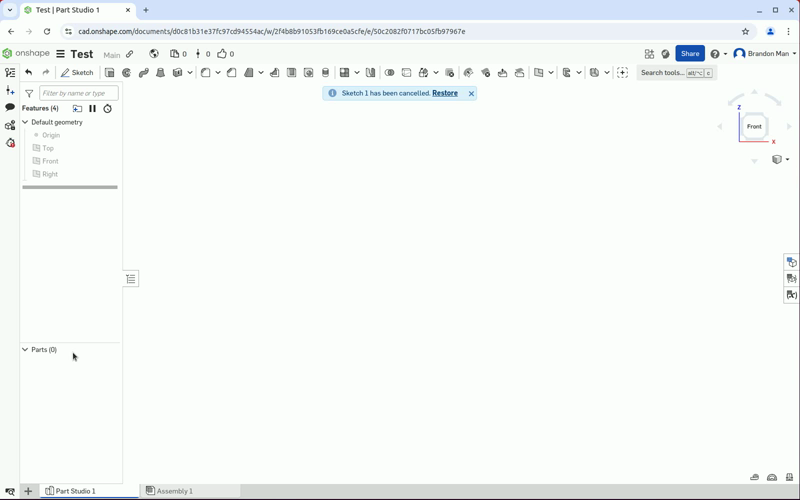
key_up(shift)
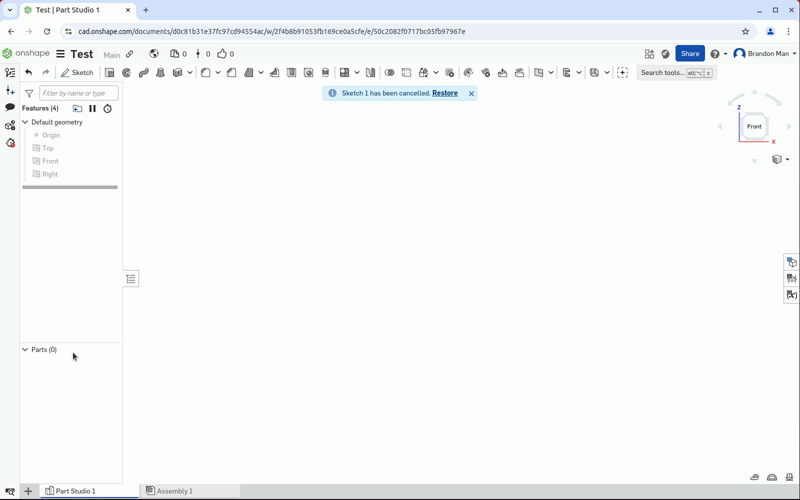
mouse_move(73, 352)
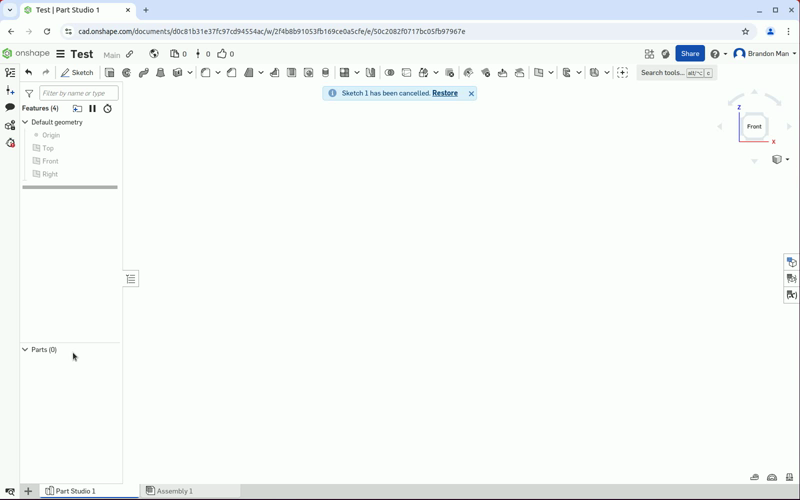
key(shift+y)
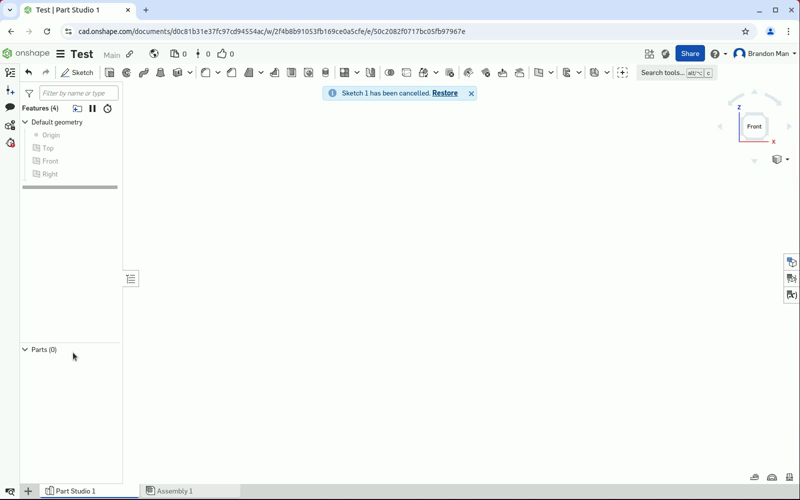
key(shift+s)
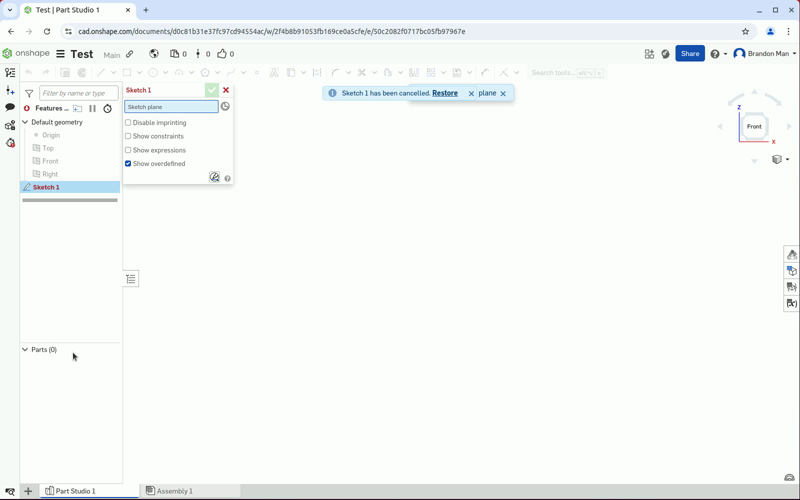
mouse_move(73, 163)
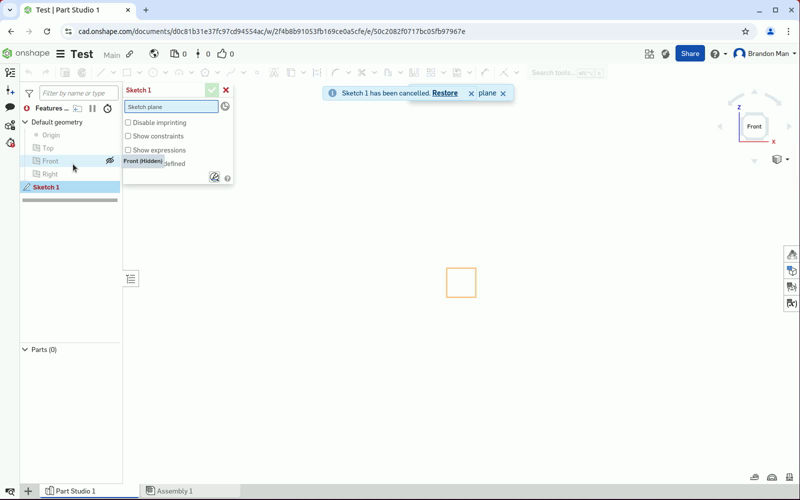
click(73, 163)
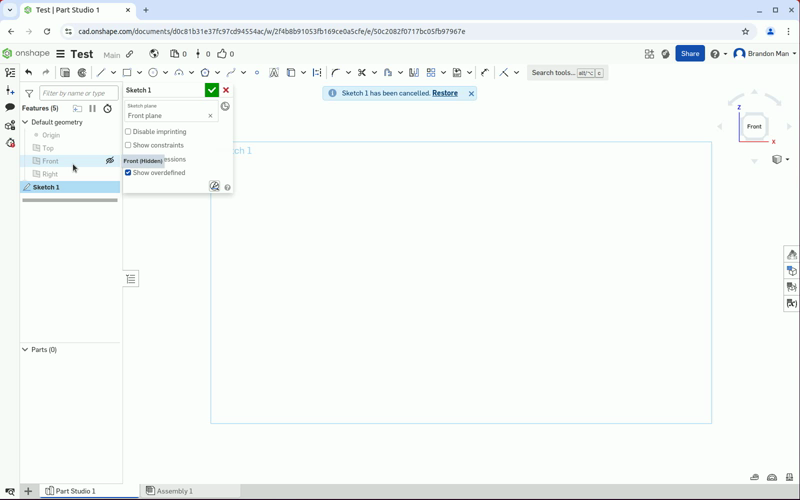
mouse_move(73, 352)
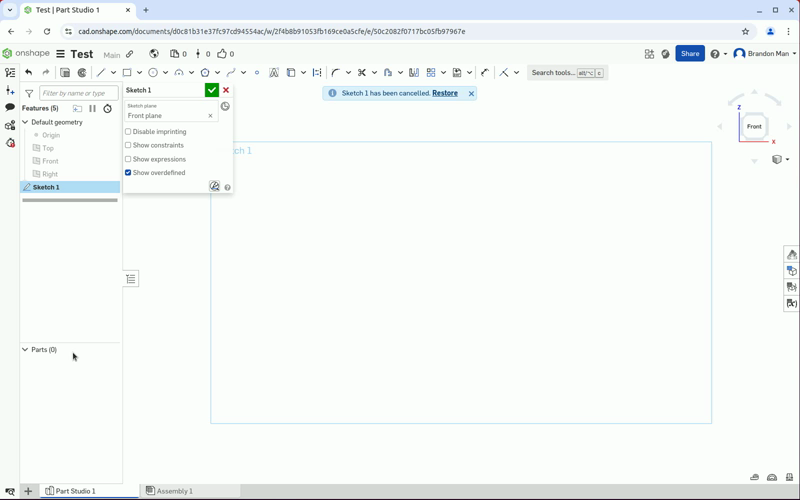
key(y)
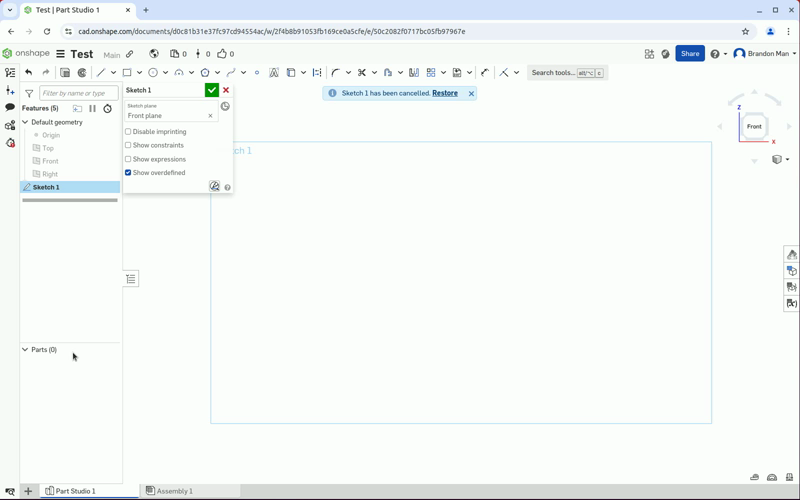
key(c)
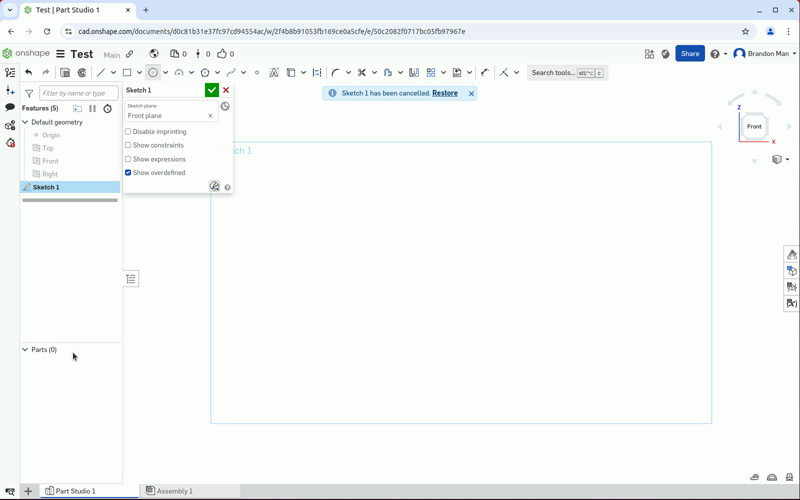
key_down(shift)
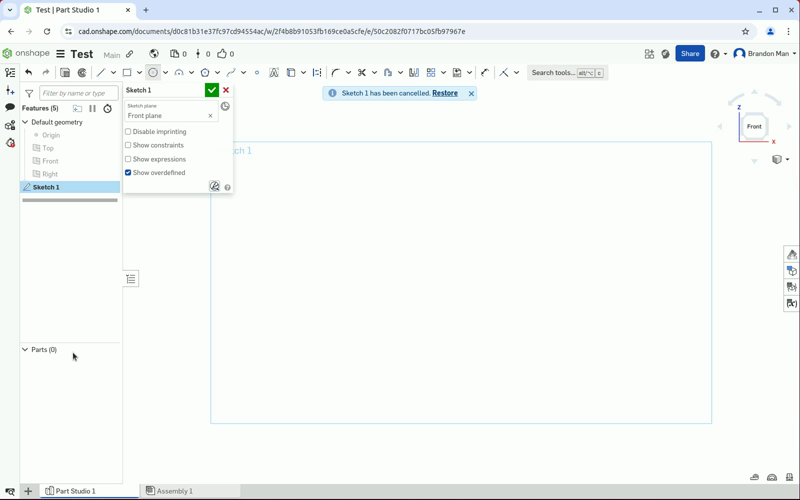
mouse_move(461, 282)
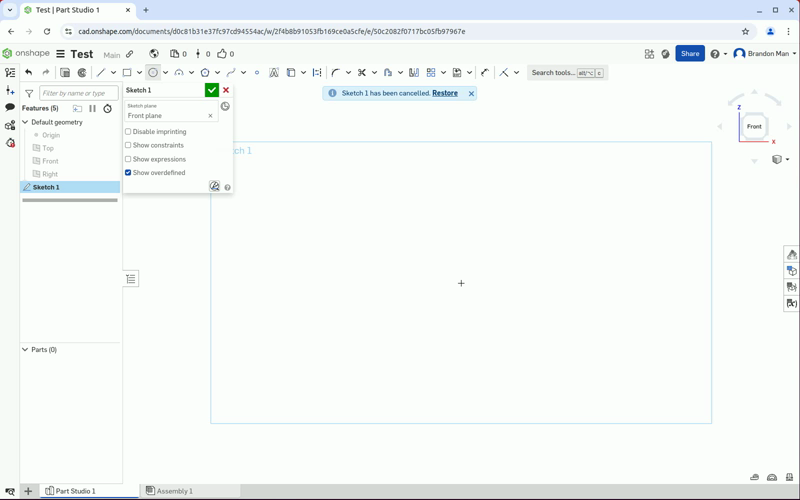
click(461, 282)
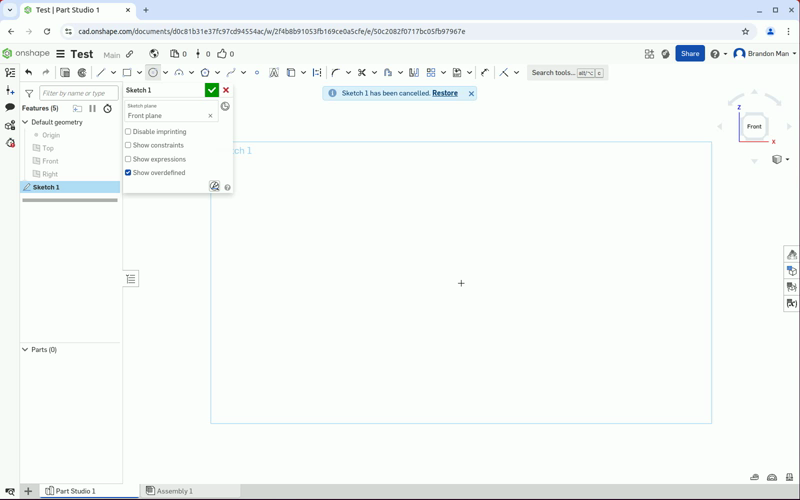
key_up(shift)
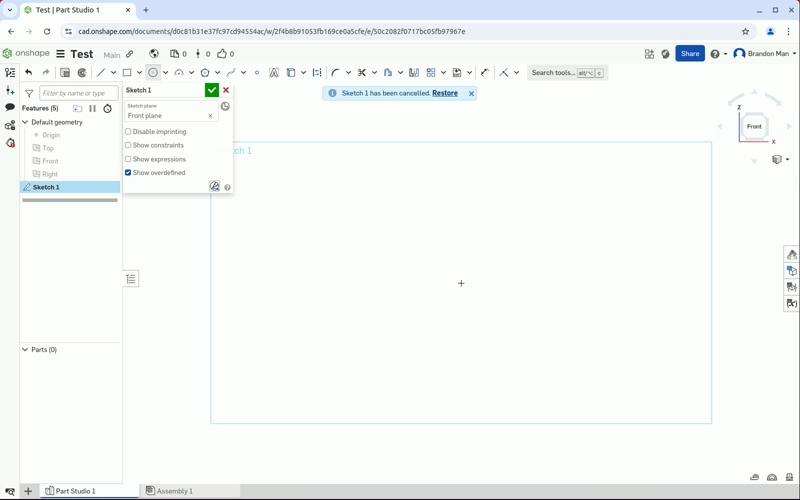
mouse_move(497, 282)
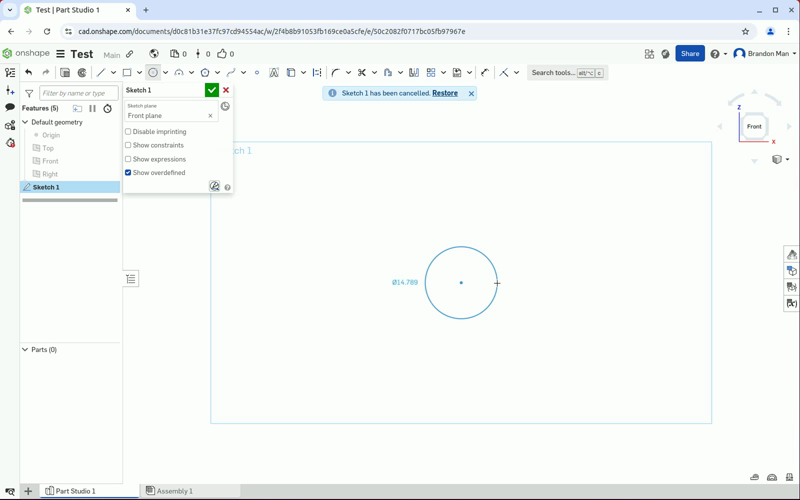
click(497, 282)
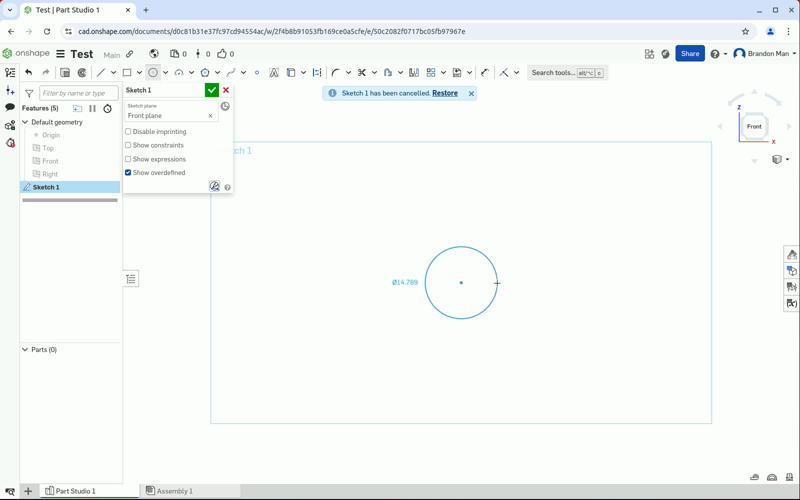
key(esc)
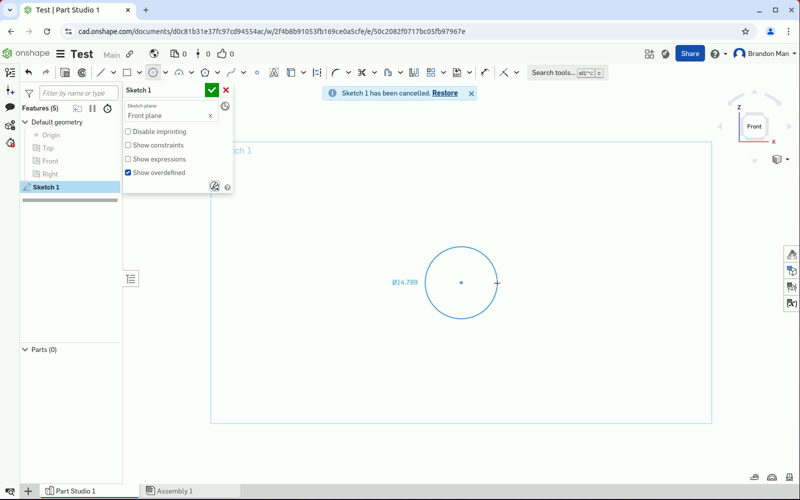
key(c)
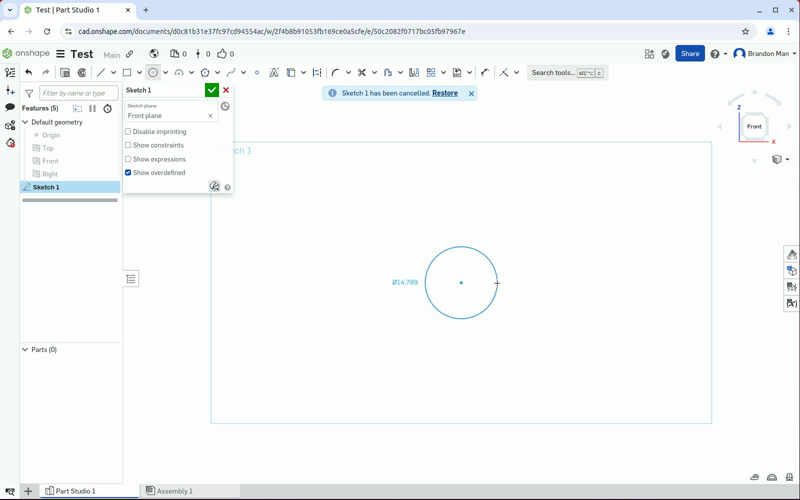
key_down(shift)
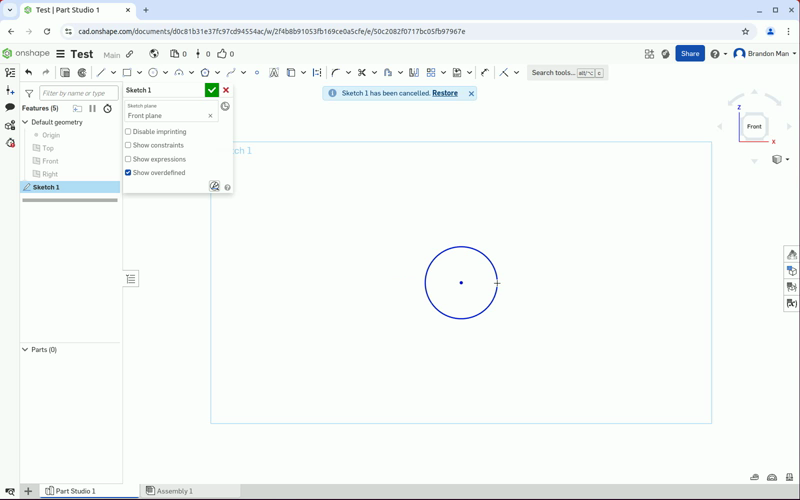
mouse_move(461, 282)
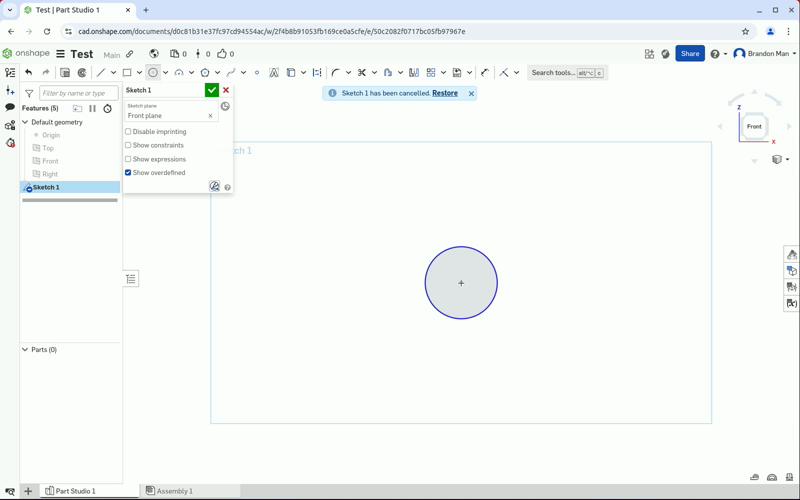
click(461, 282)
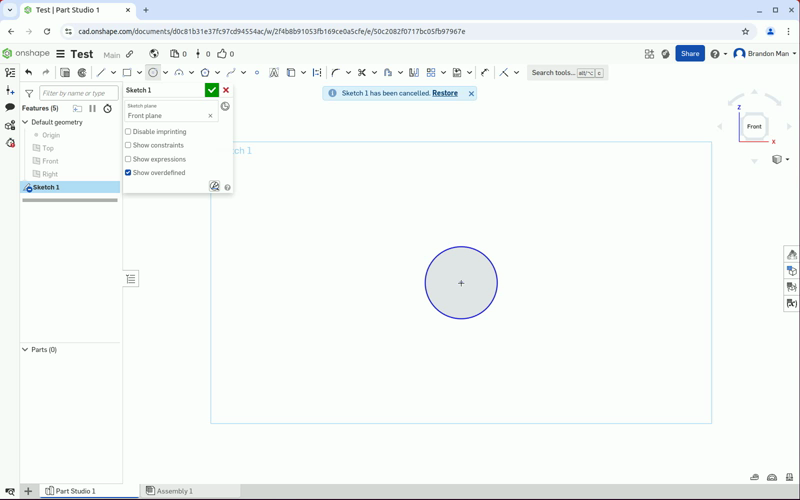
key_up(shift)
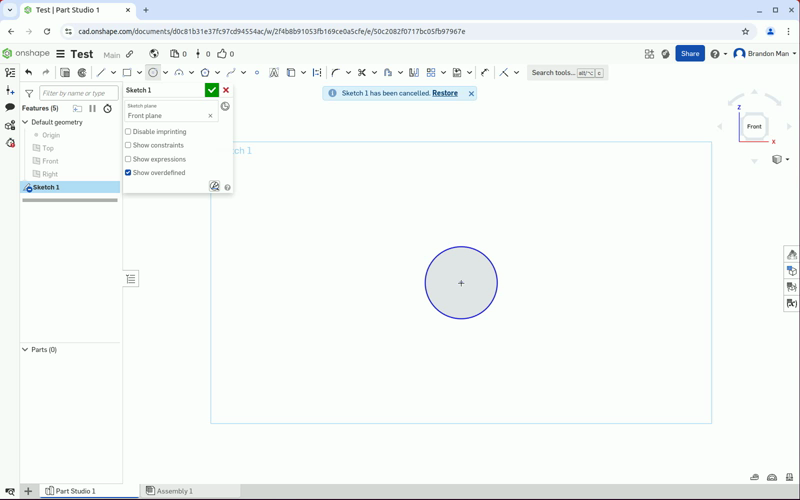
mouse_move(479, 282)
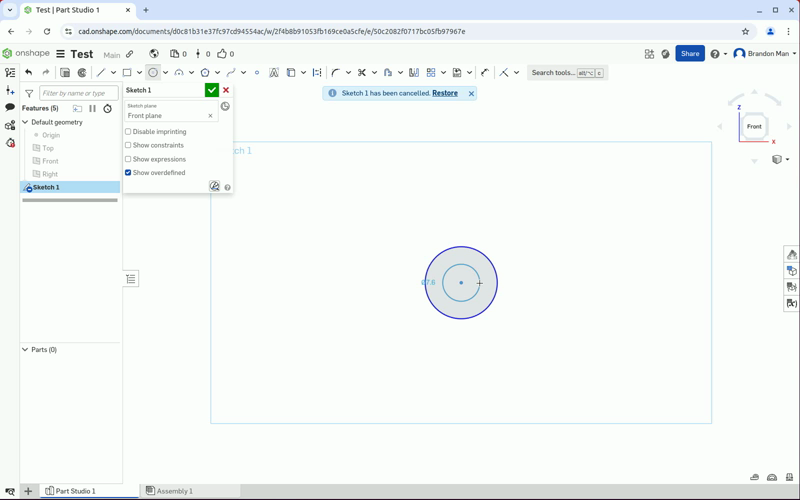
click(479, 282)
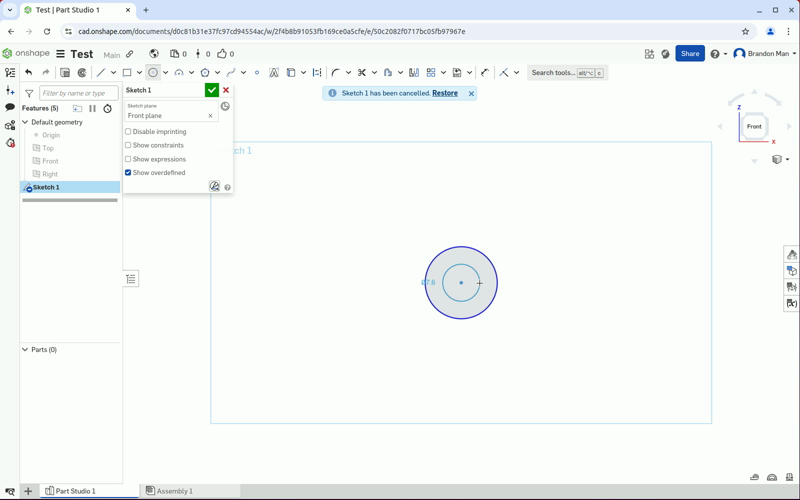
key(esc)
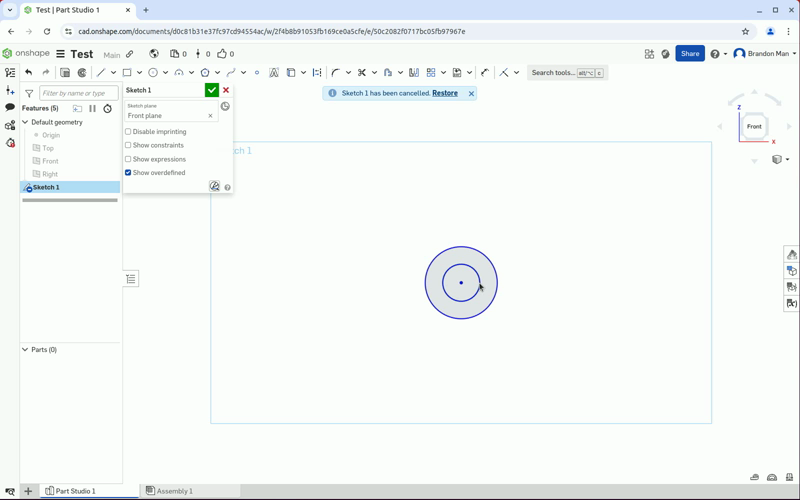
mouse_move(434, 296)
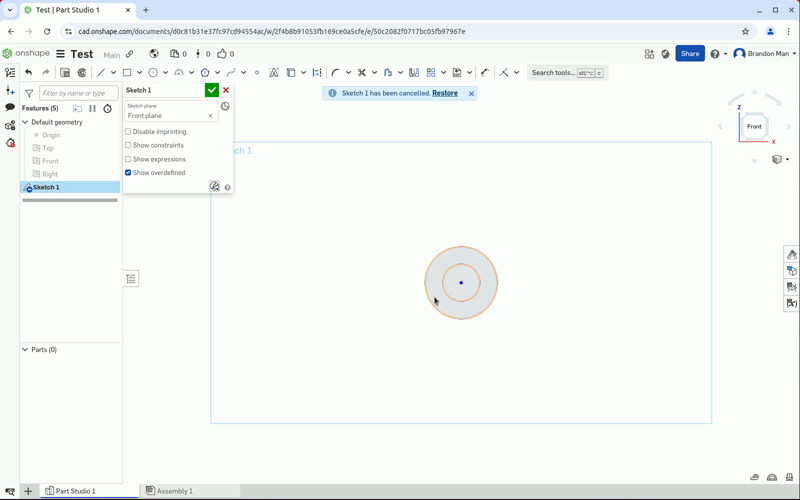
click(434, 296)
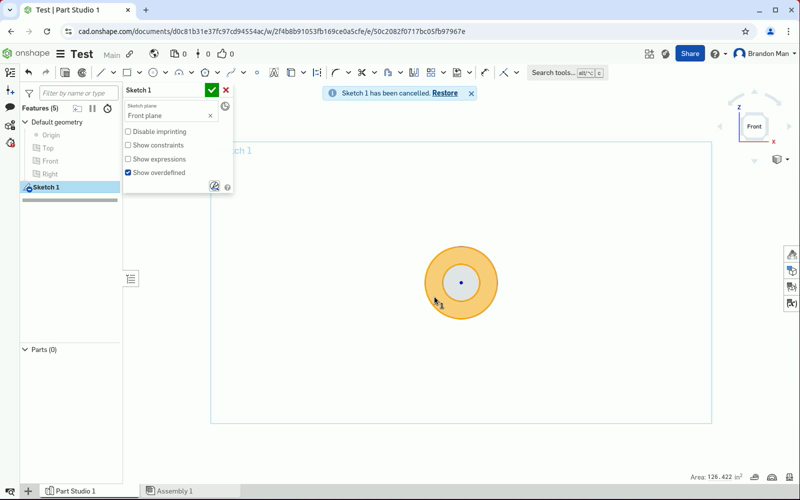
mouse_move(73, 352)
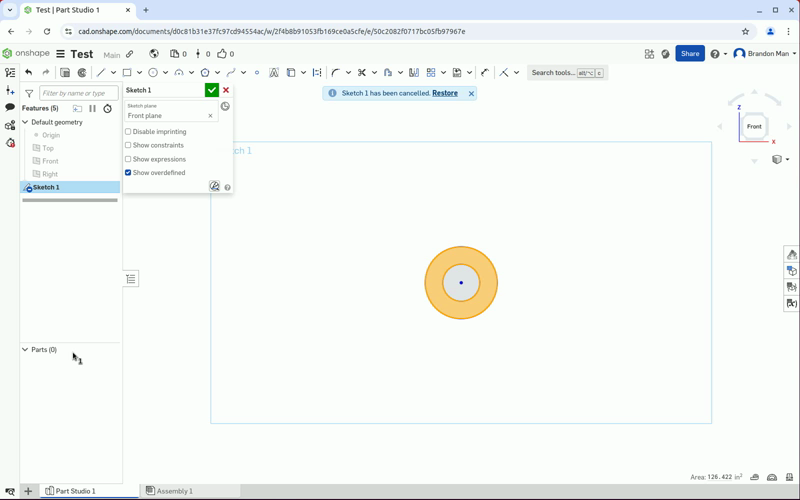
key(shift+y)
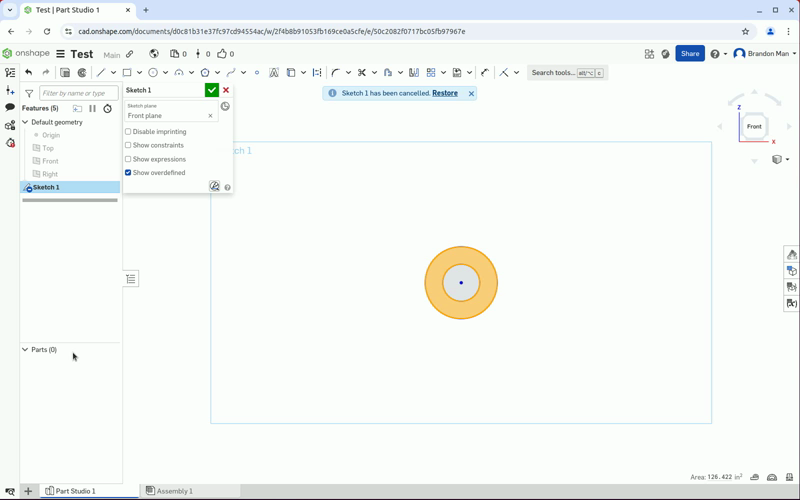
key(shift+e)
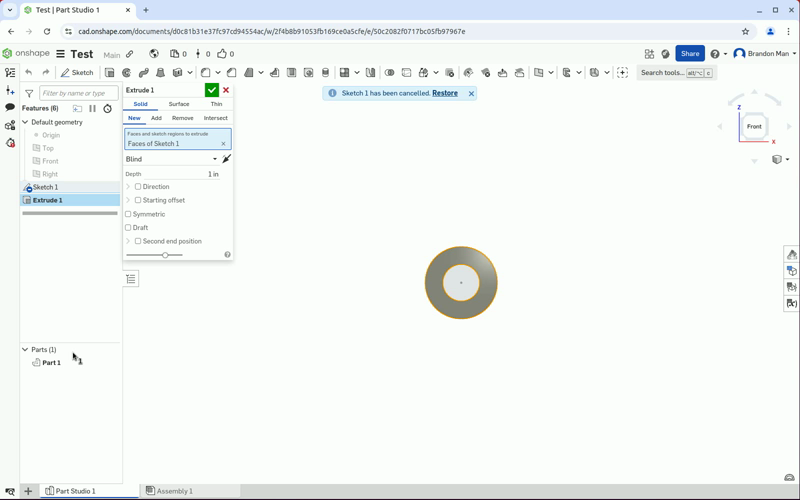
mouse_move(143, 106)
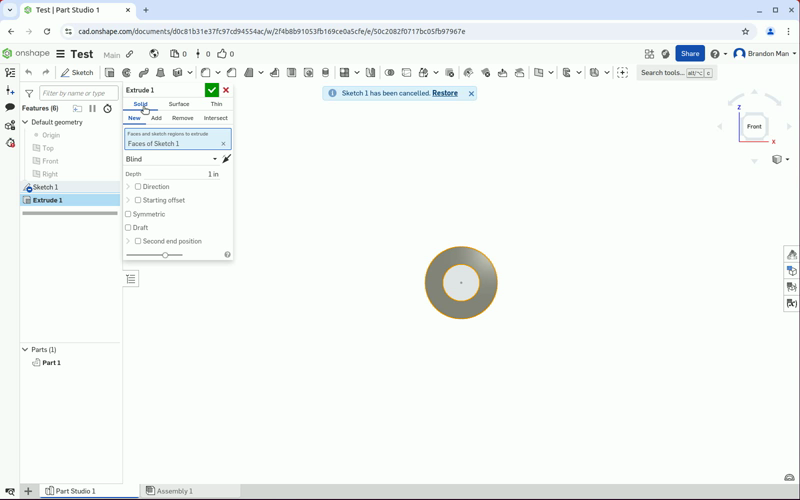
click(143, 106)
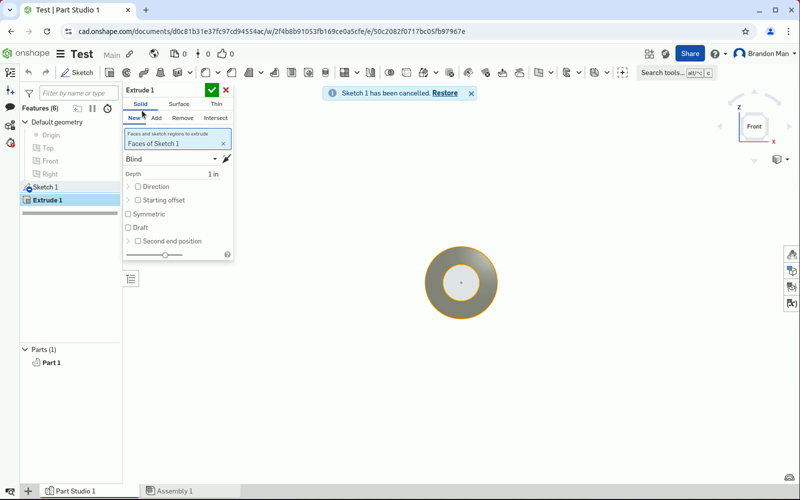
mouse_move(137, 120)
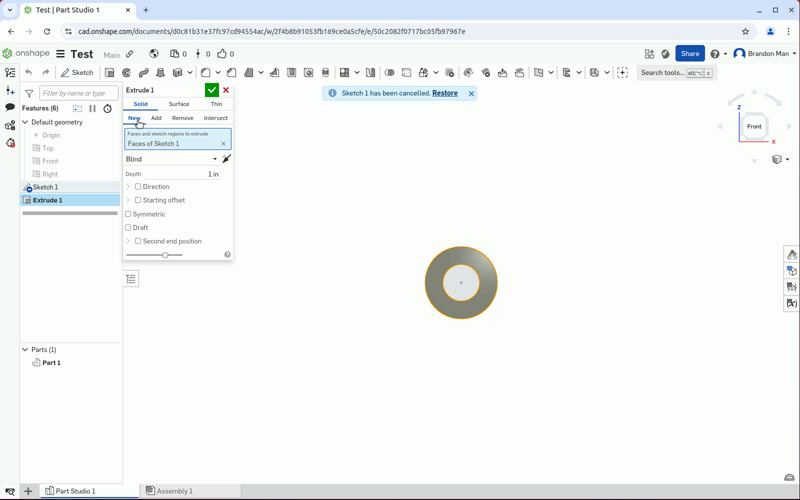
click(137, 120)
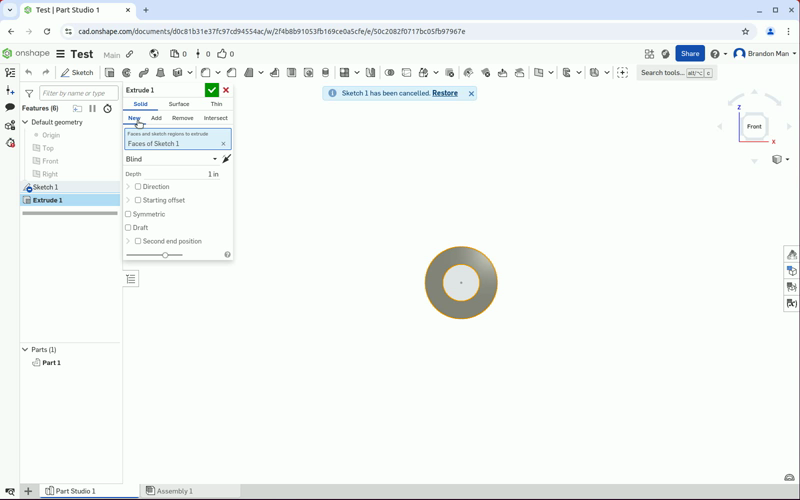
key(tab, 4)
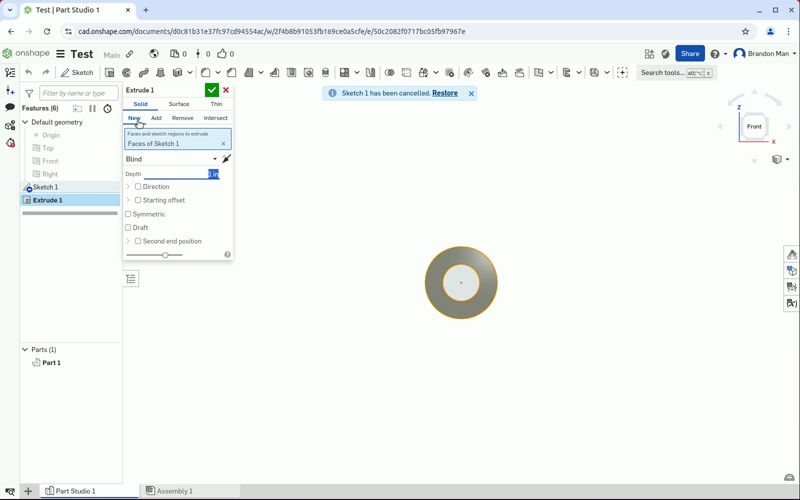
text(3.129)
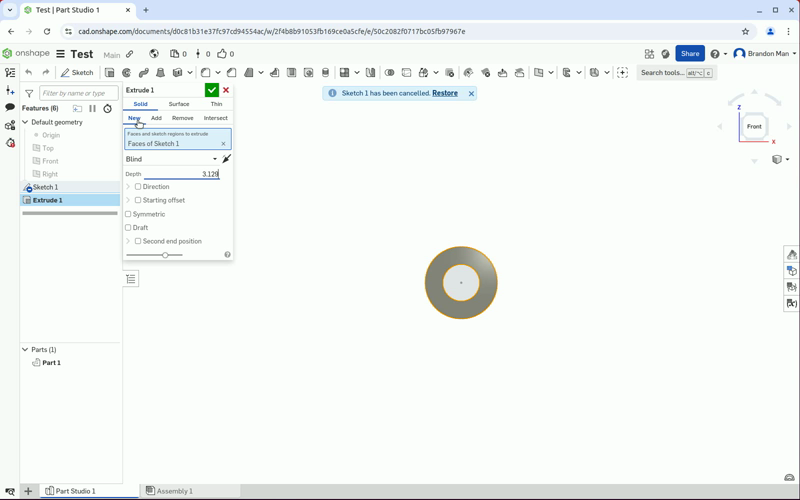
key(enter)
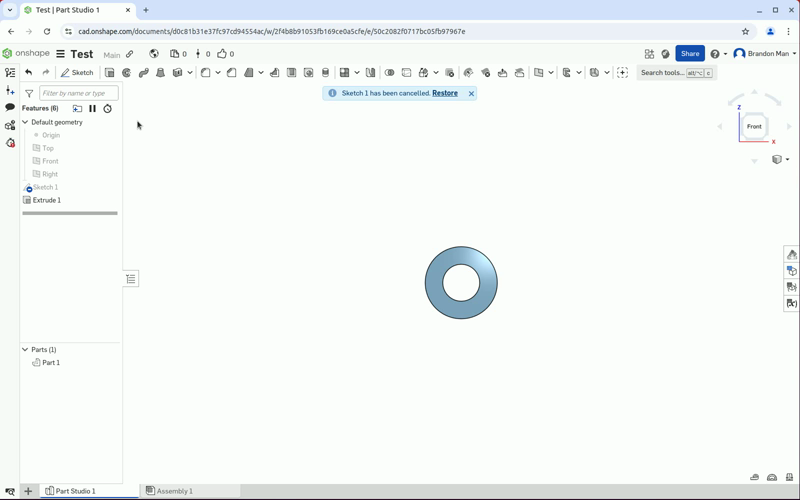
key(shift+h)
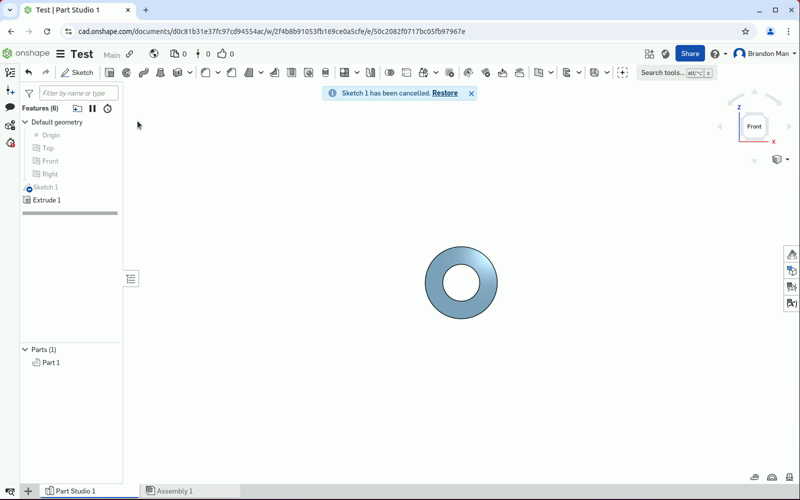
key(shift+h)
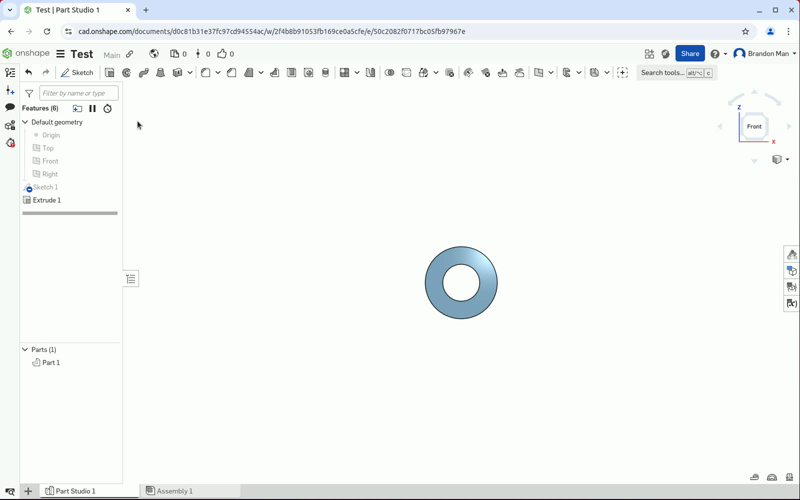
mouse_move(73, 189)
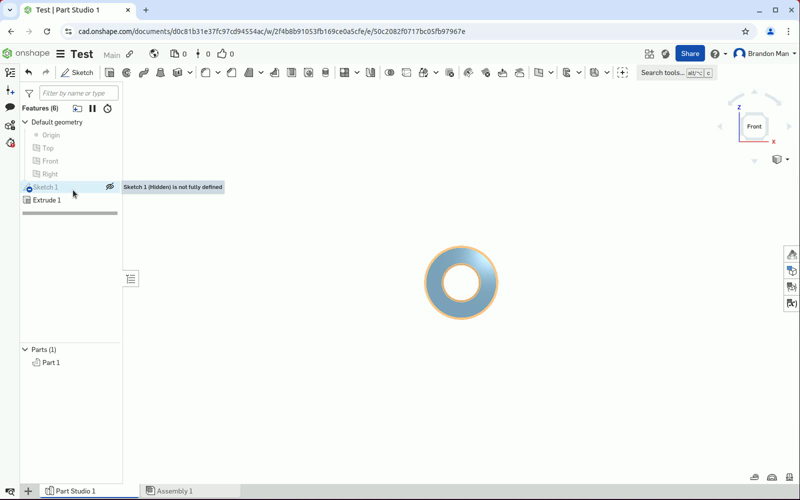
click(73, 189)
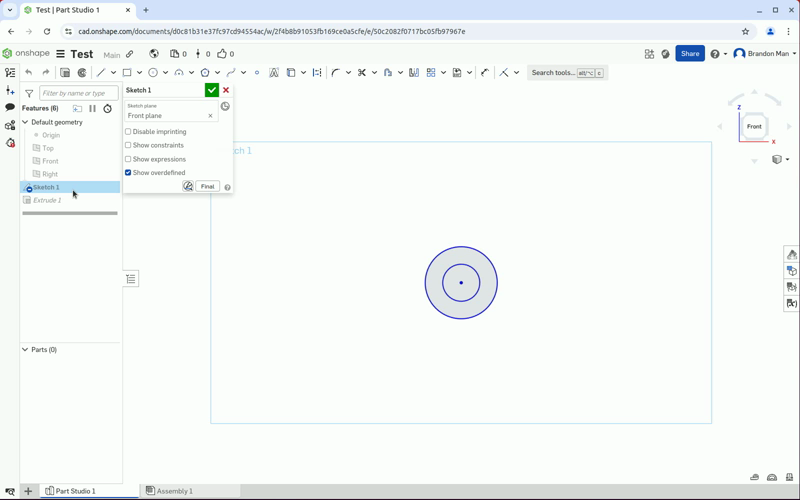
mouse_move(229, 92)
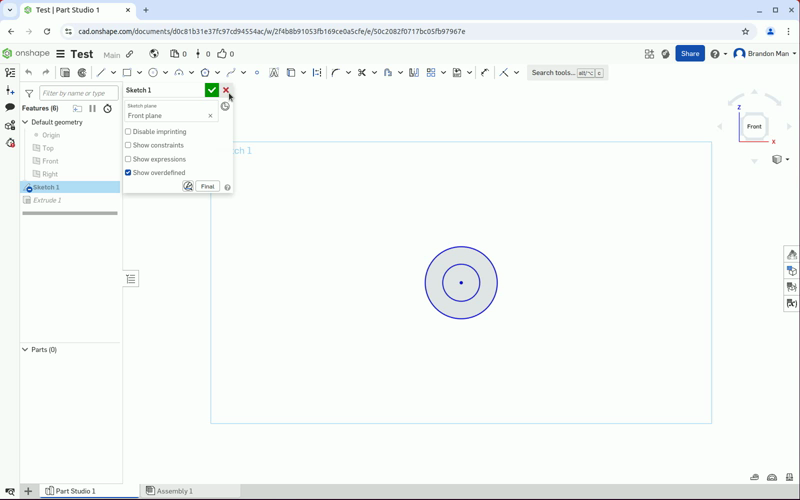
click(229, 92)
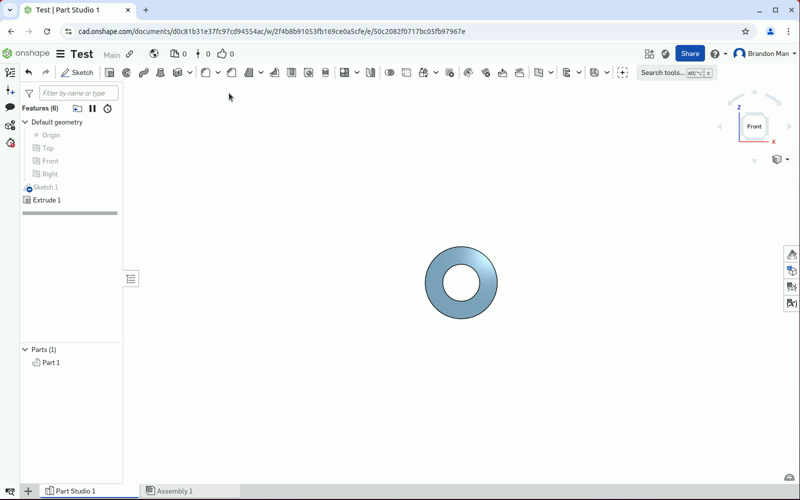
mouse_move(541, 75)
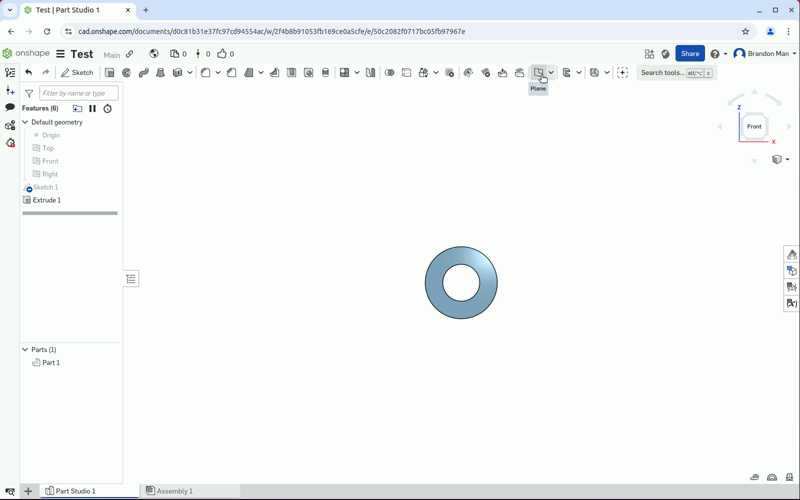
click(541, 75)
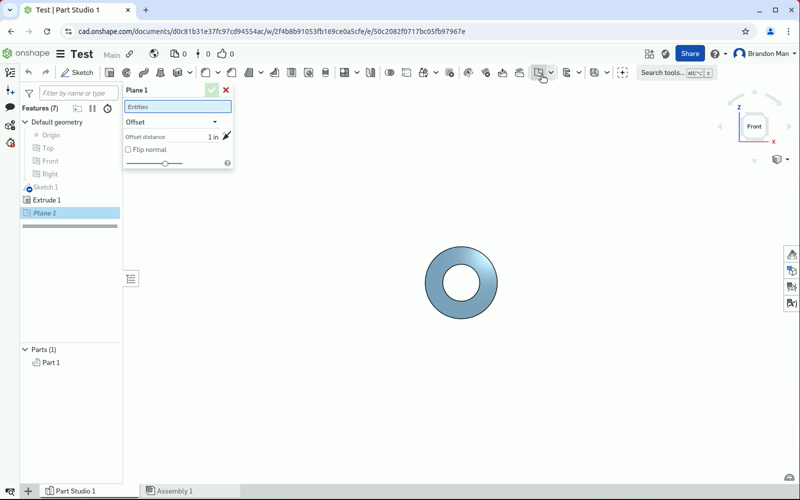
mouse_move(73, 163)
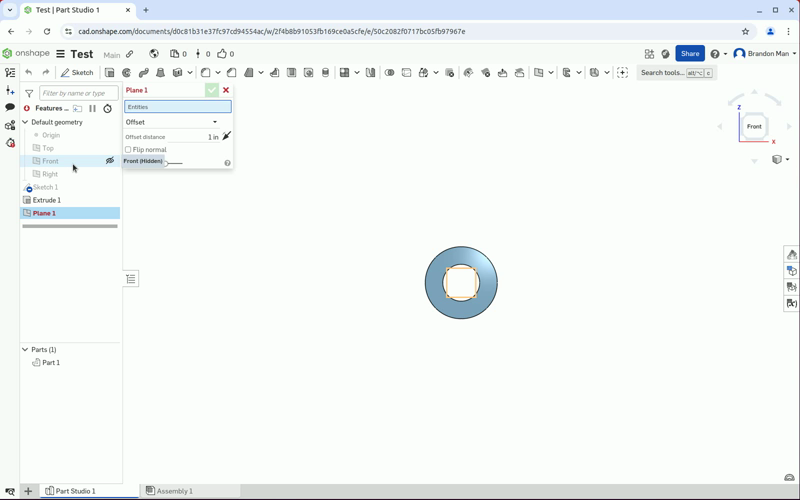
click(73, 163)
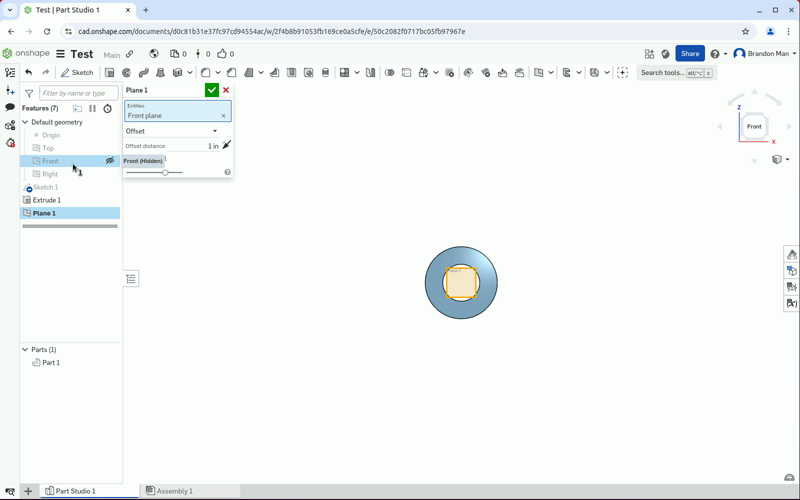
key(tab, 2)
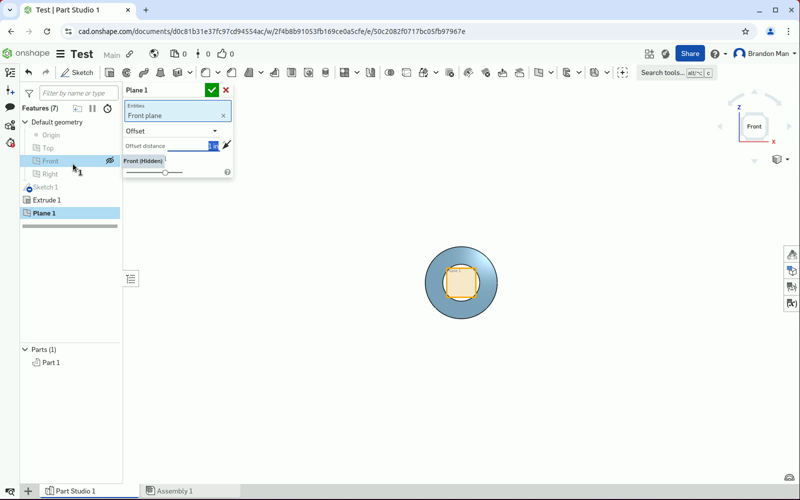
text(3.143)
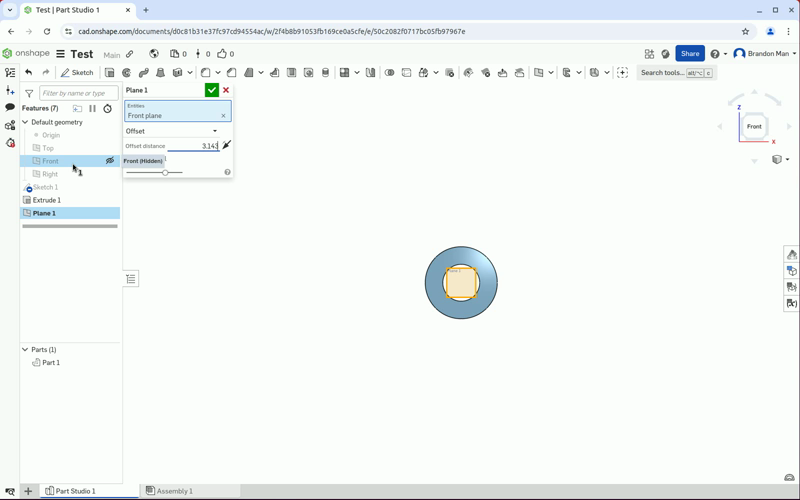
key(enter, 2)
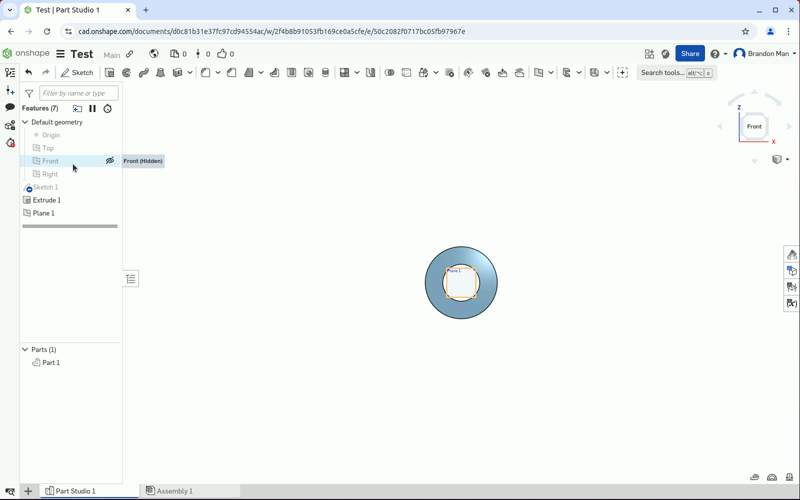
key(shift+s)
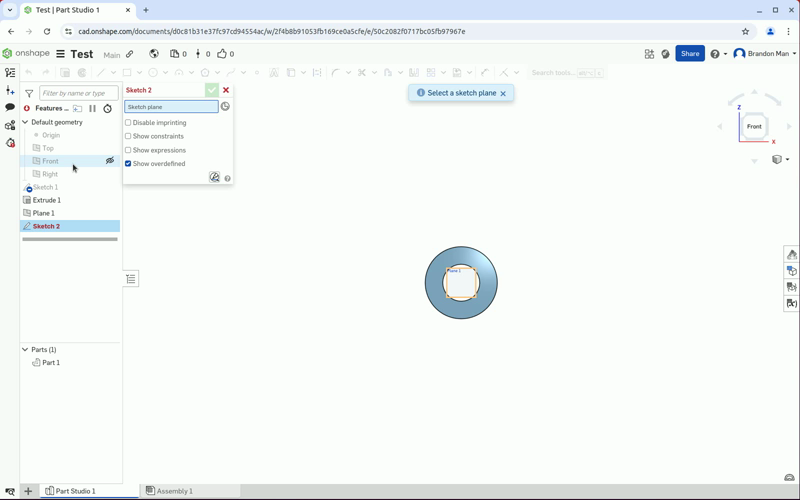
mouse_move(73, 215)
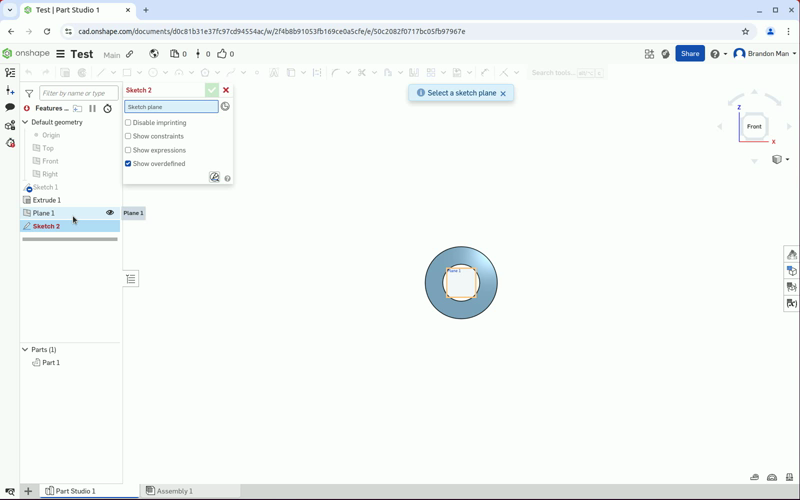
click(73, 215)
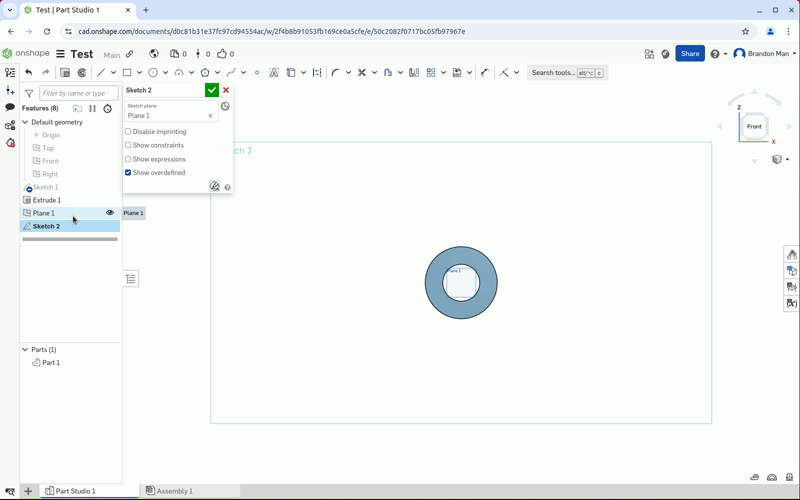
mouse_move(73, 352)
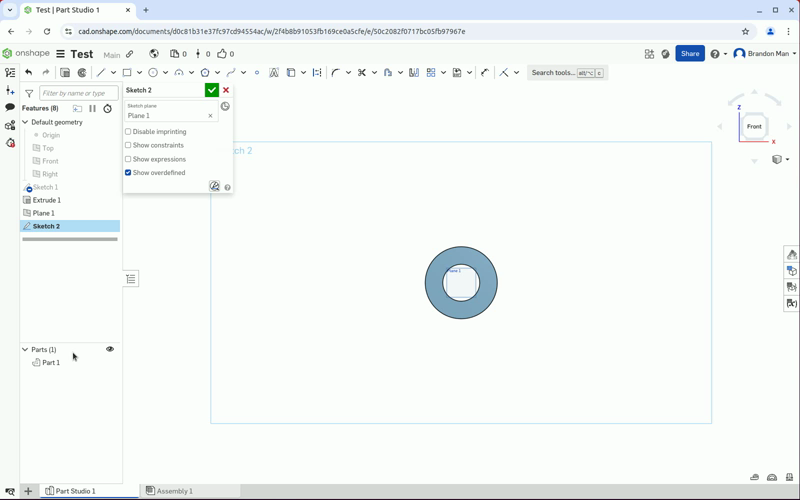
key(y)
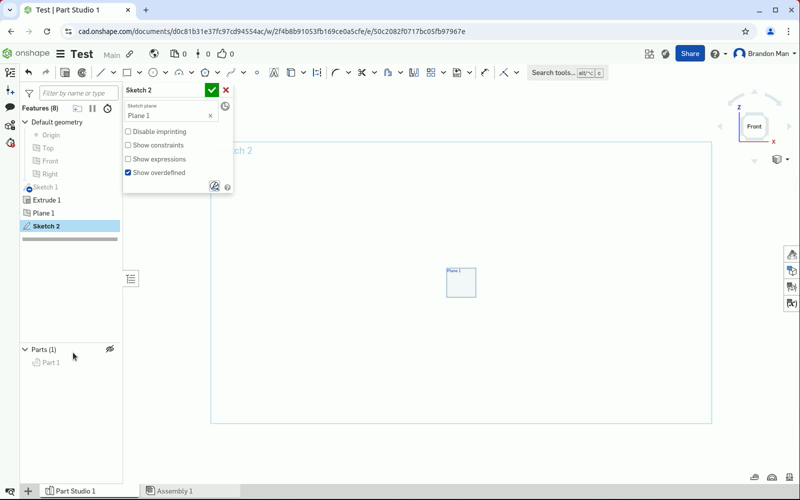
key(c)
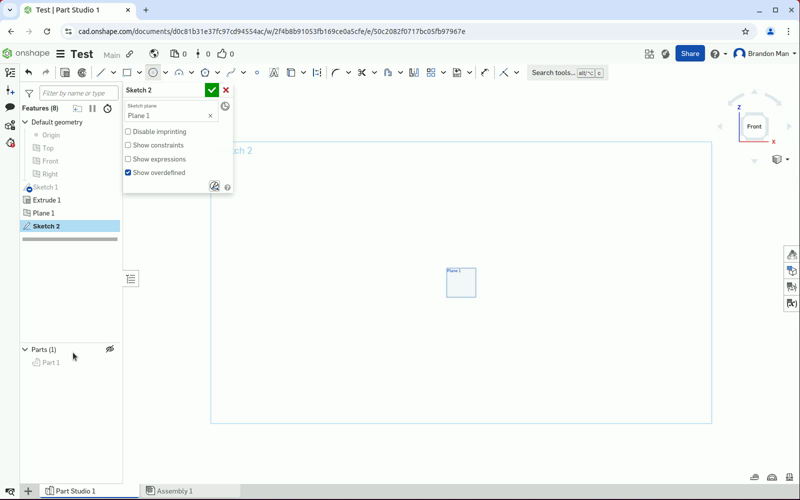
key_down(shift)
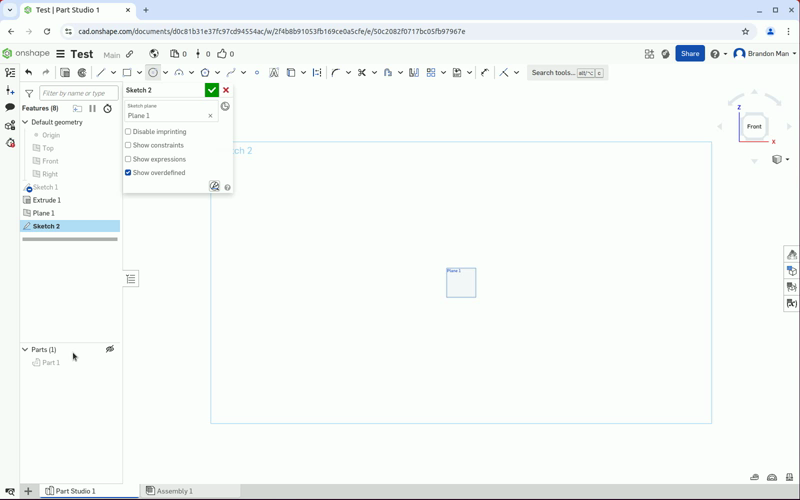
mouse_move(461, 282)
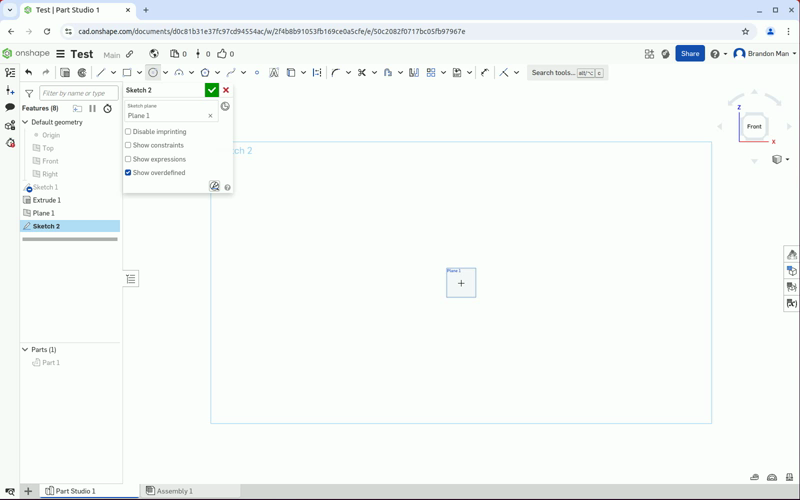
click(461, 282)
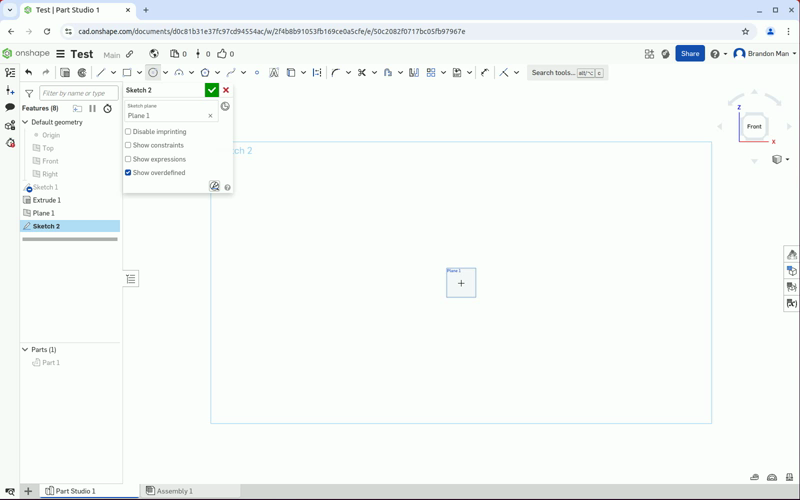
key_up(shift)
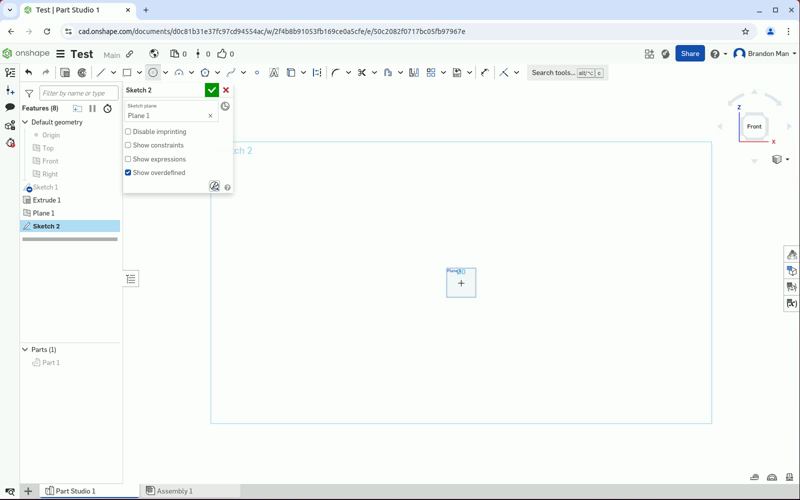
mouse_move(494, 282)
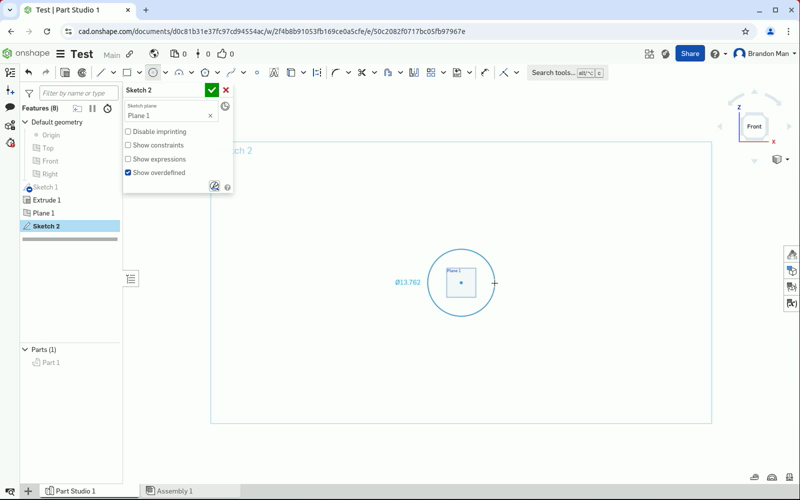
click(494, 282)
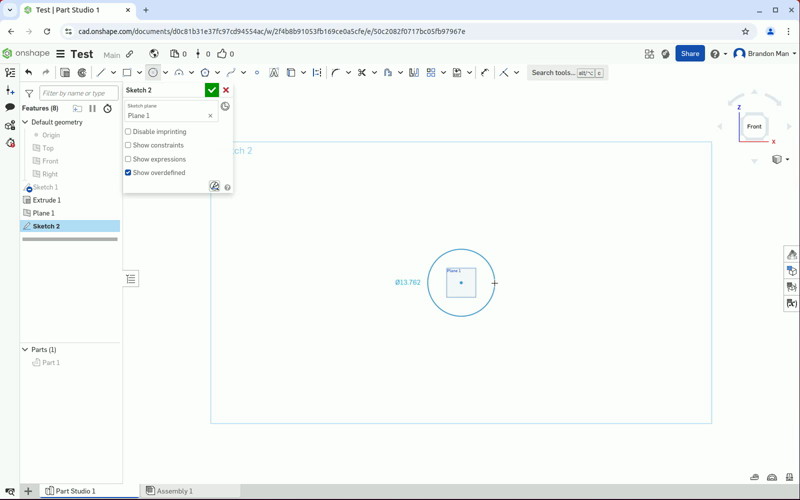
key(esc)
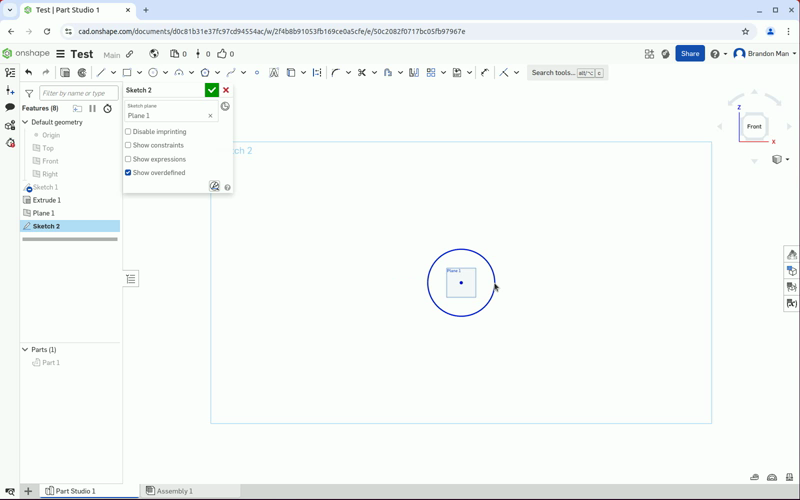
key(c)
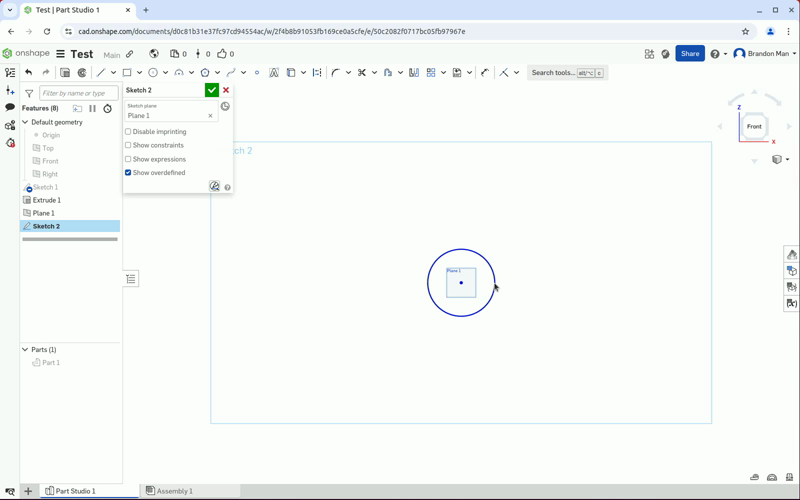
key_down(shift)
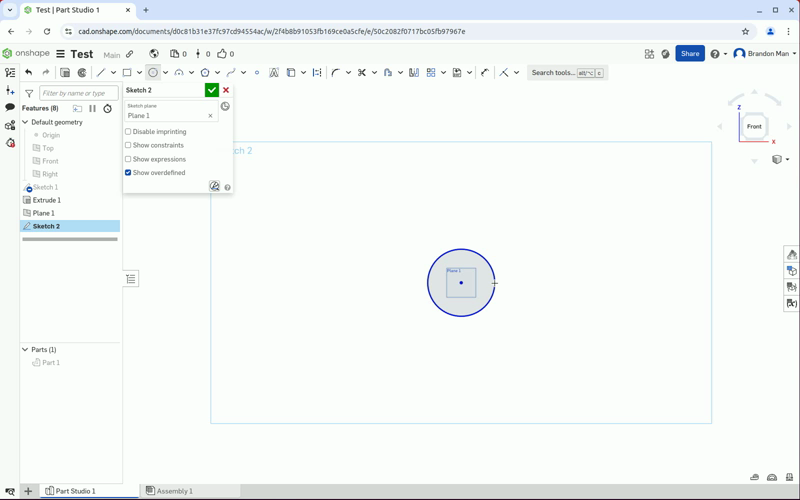
mouse_move(461, 282)
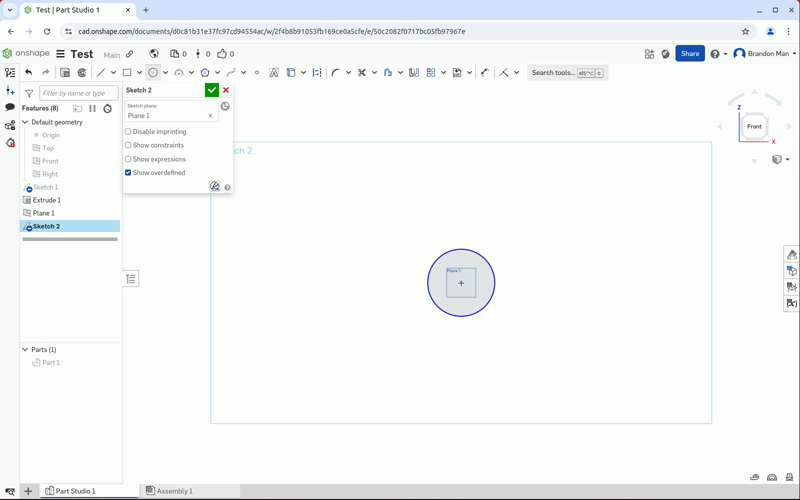
click(461, 282)
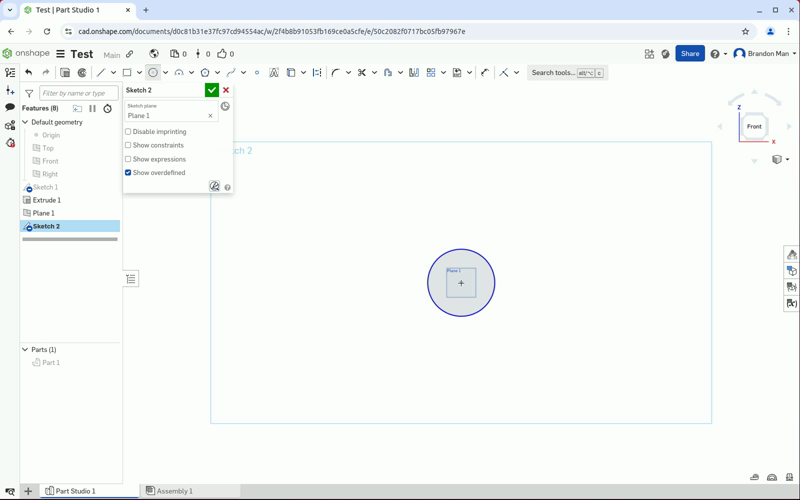
key_up(shift)
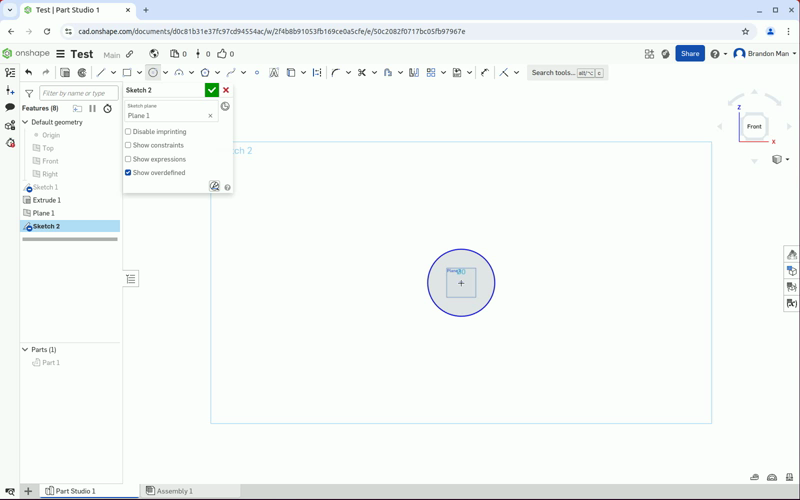
mouse_move(480, 282)
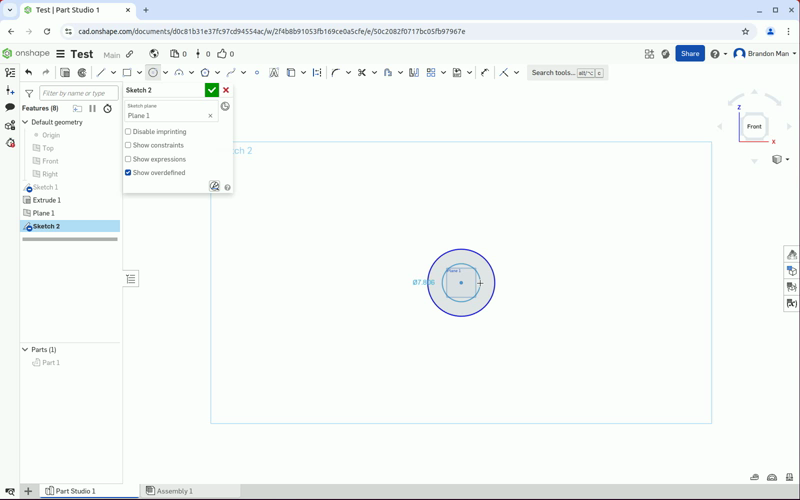
click(480, 282)
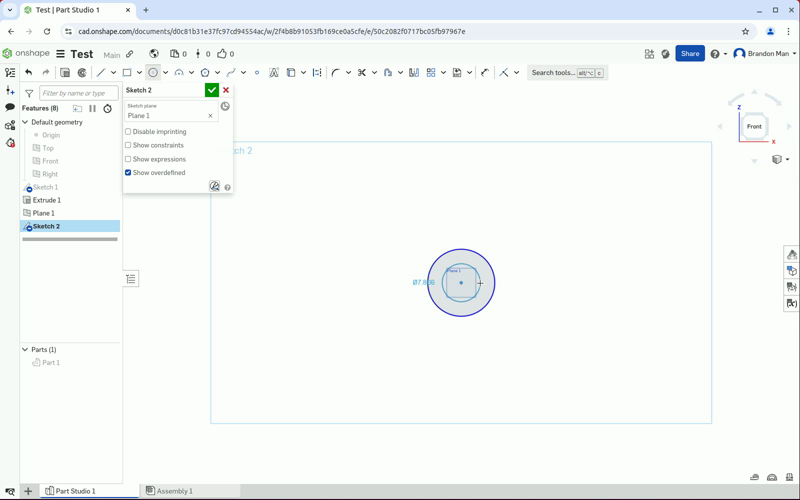
key(esc)
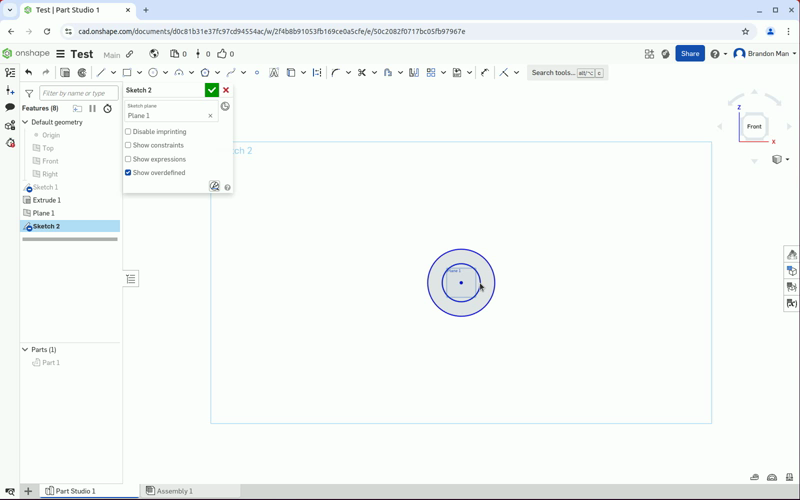
mouse_move(439, 268)
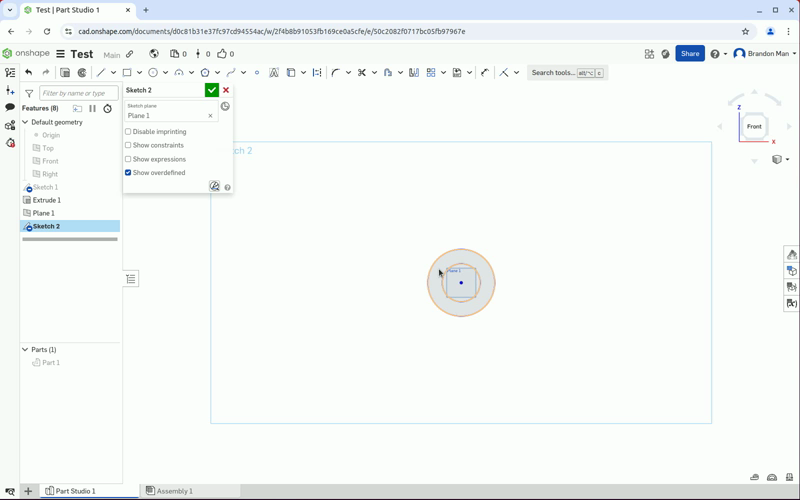
click(439, 268)
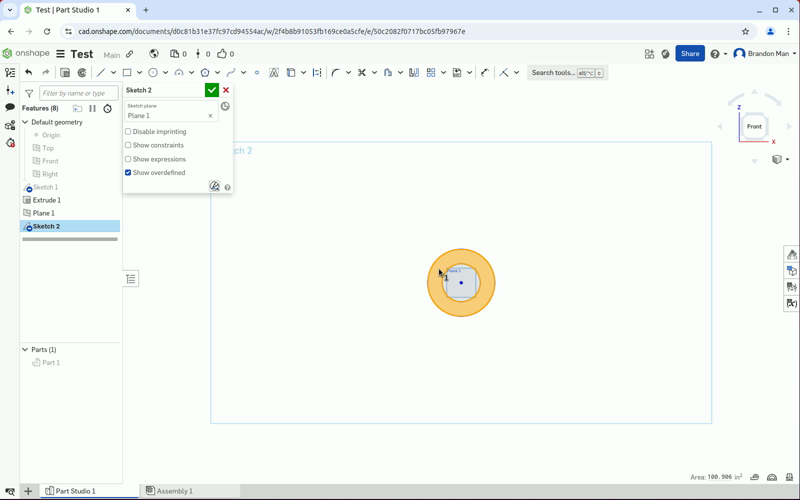
mouse_move(73, 352)
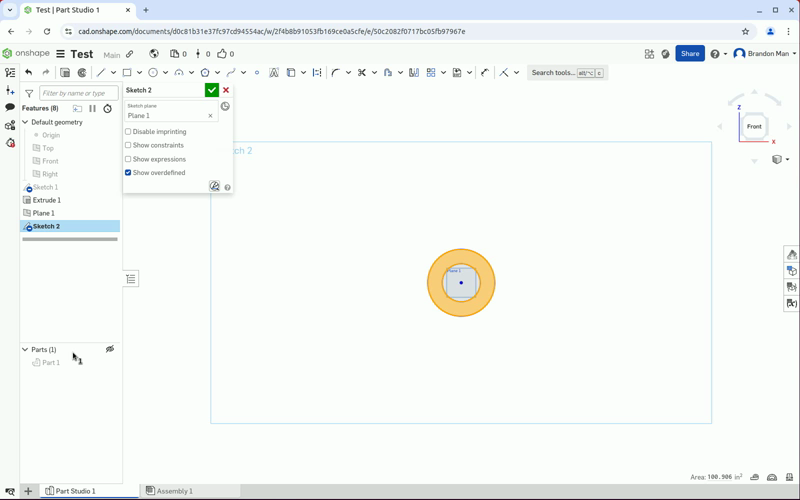
key(shift+y)
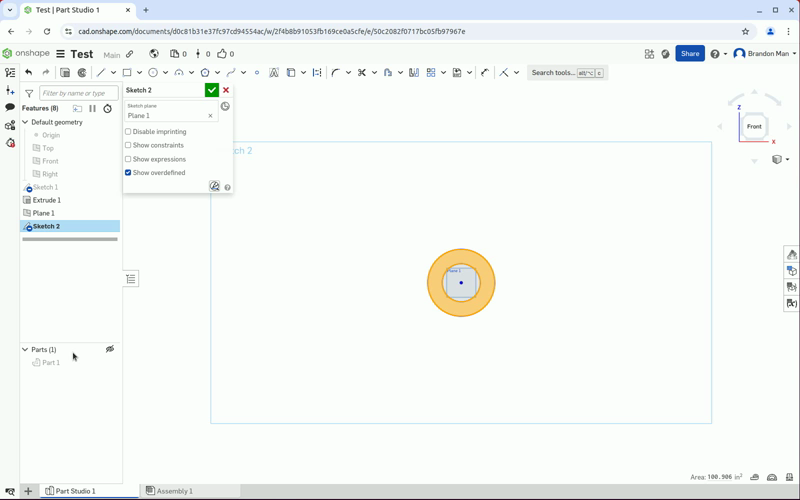
key(shift+e)
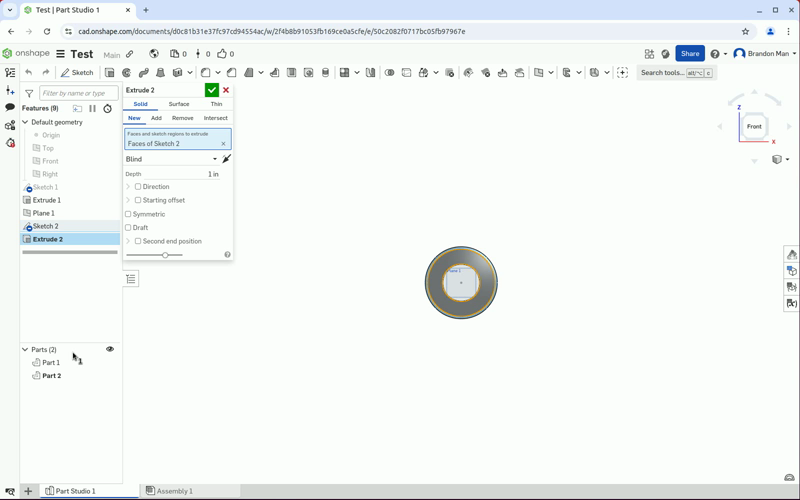
mouse_move(143, 106)
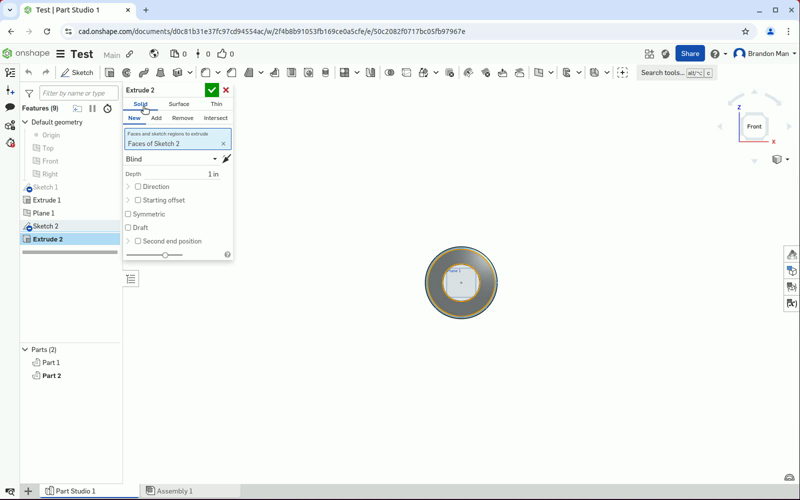
click(143, 106)
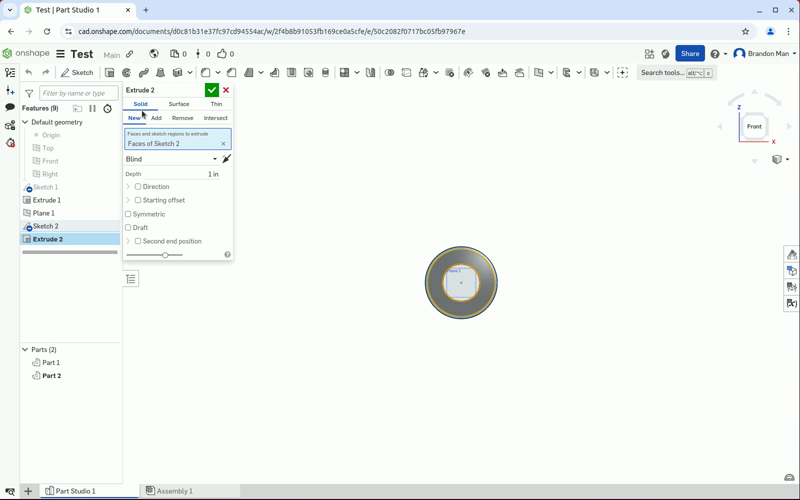
mouse_move(137, 120)
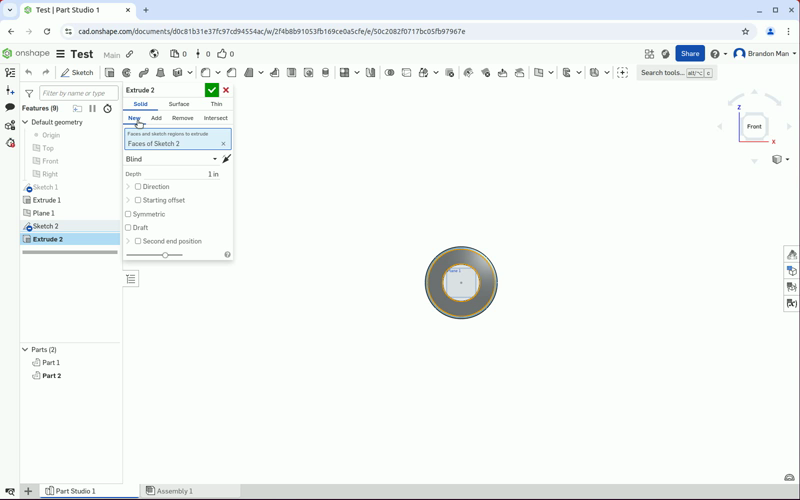
click(137, 120)
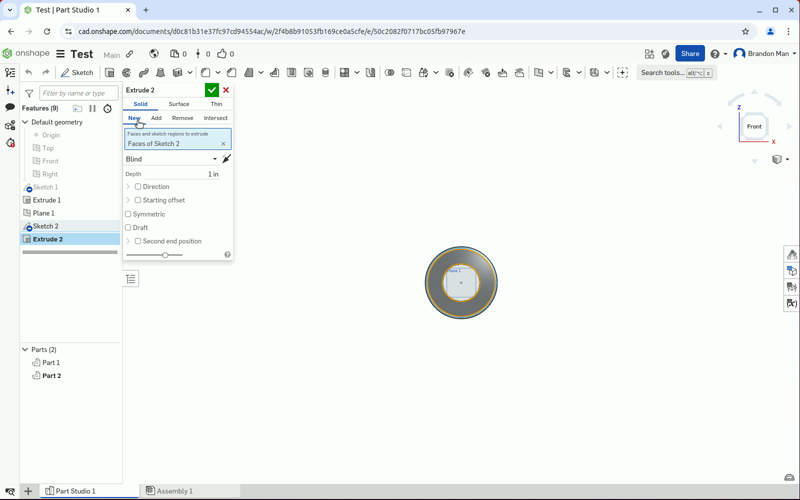
key(tab, 4)
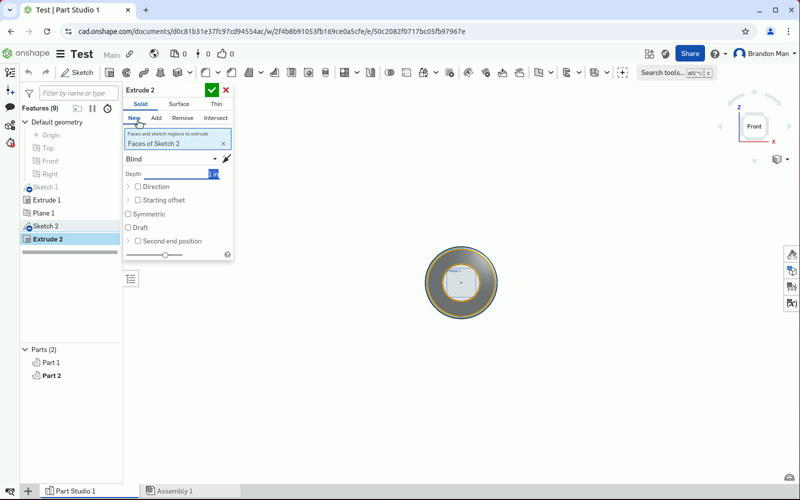
text(0.963)
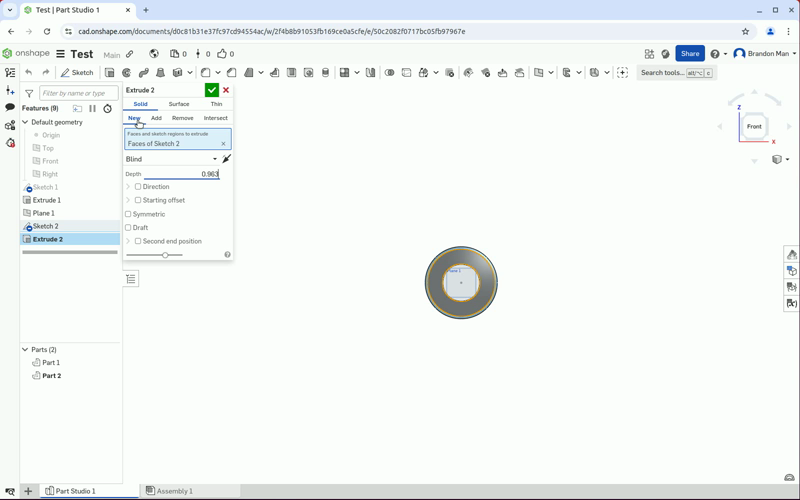
key(enter)
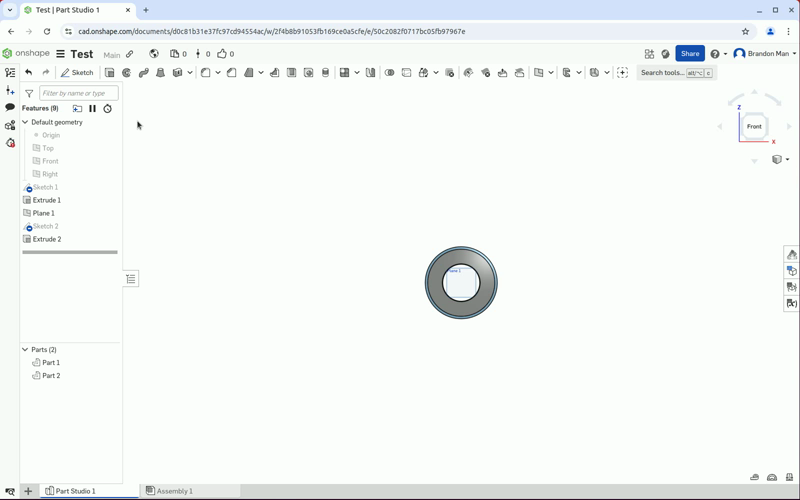
key(shift+h)
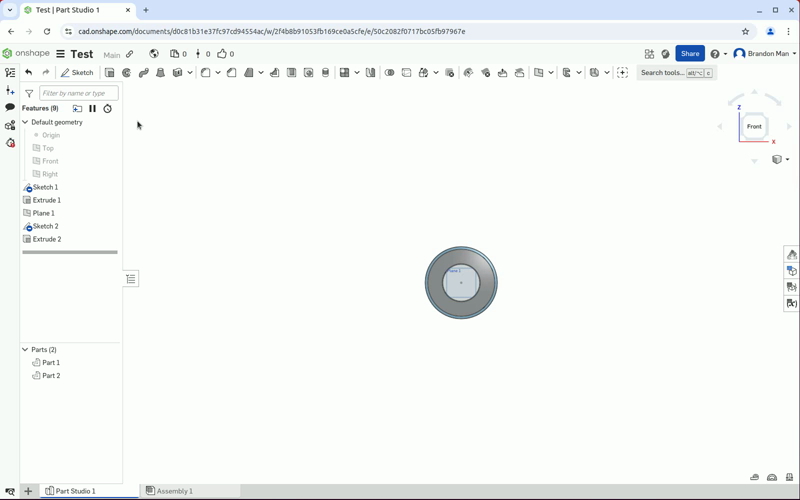
key(shift+h)
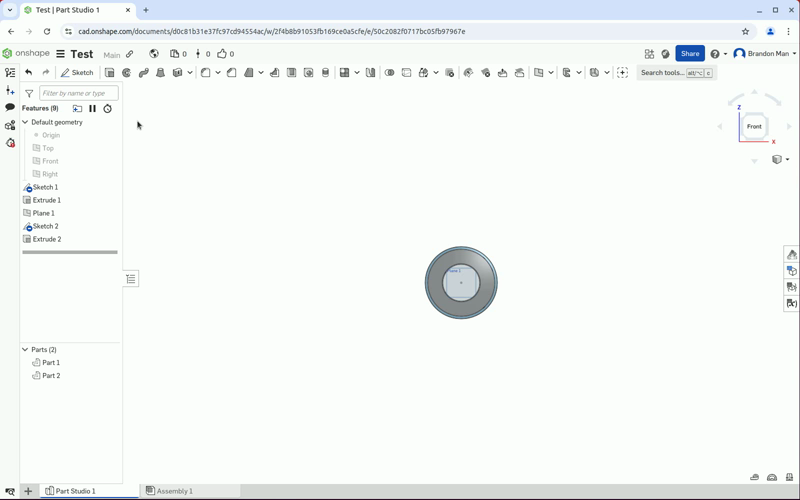
key(shift+7)
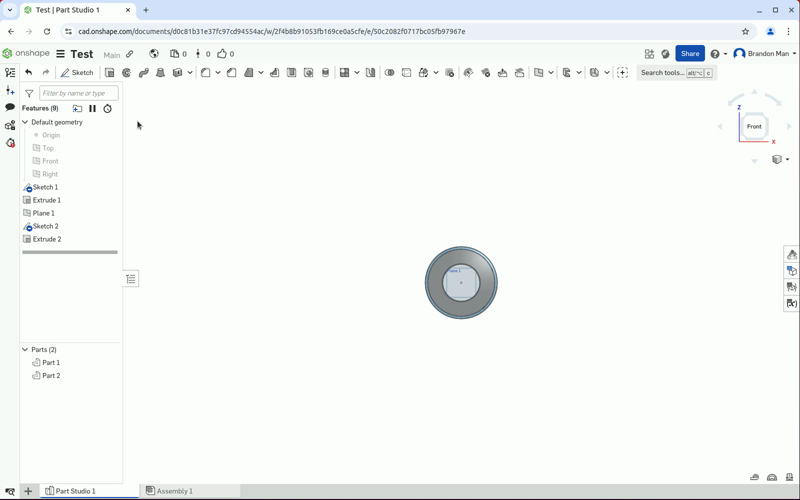
key(left, 2)
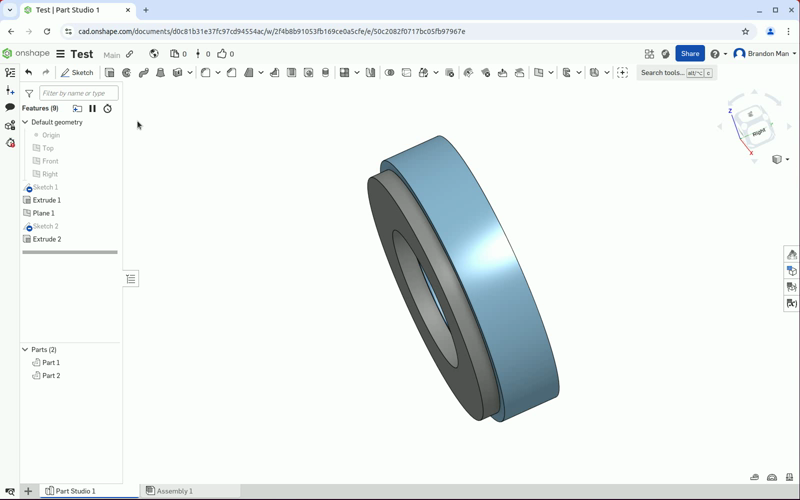
key(down, 2)
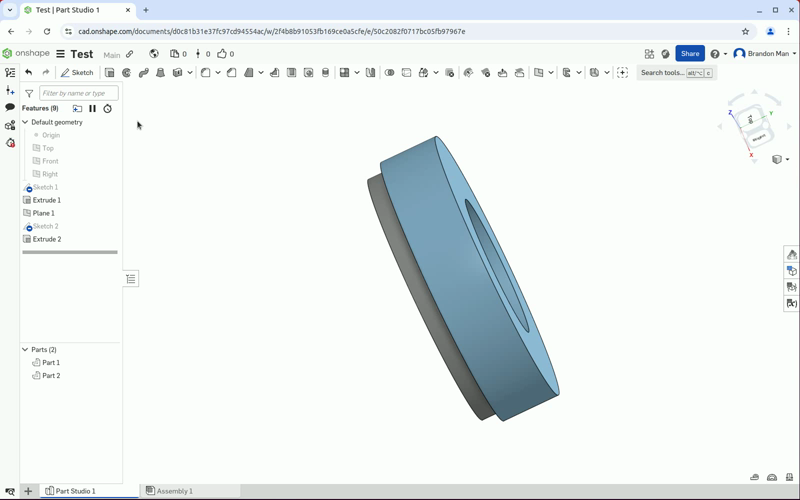
key(up, 2)
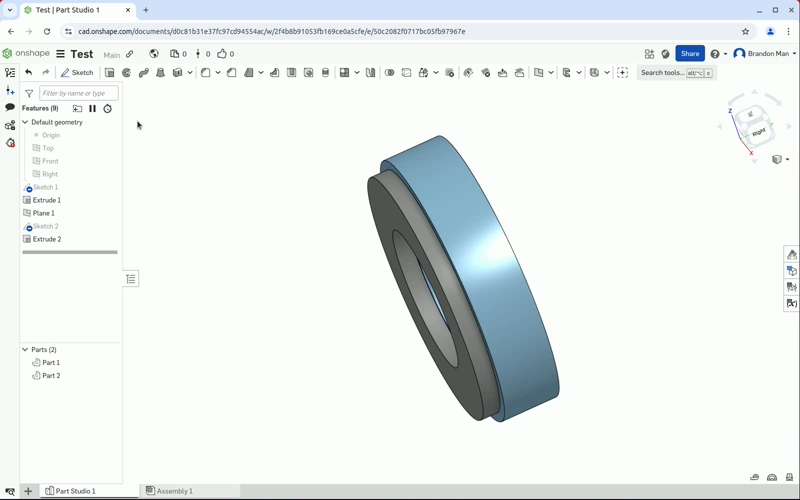
key(right, 2)
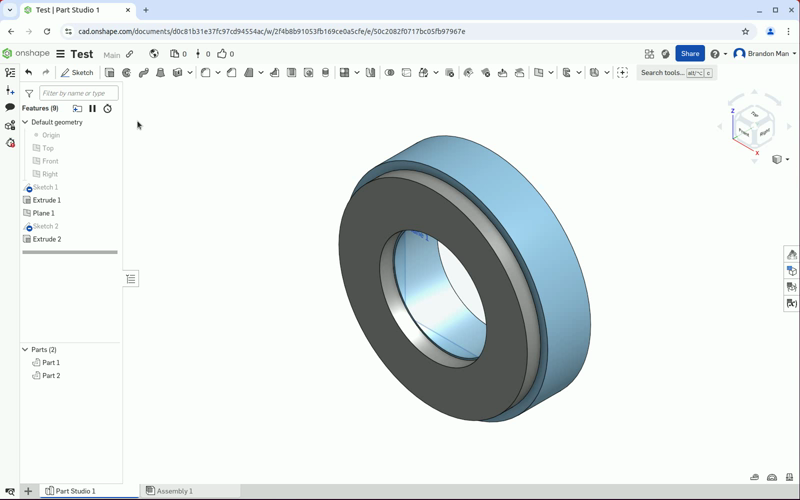
mouse_move(73, 189)
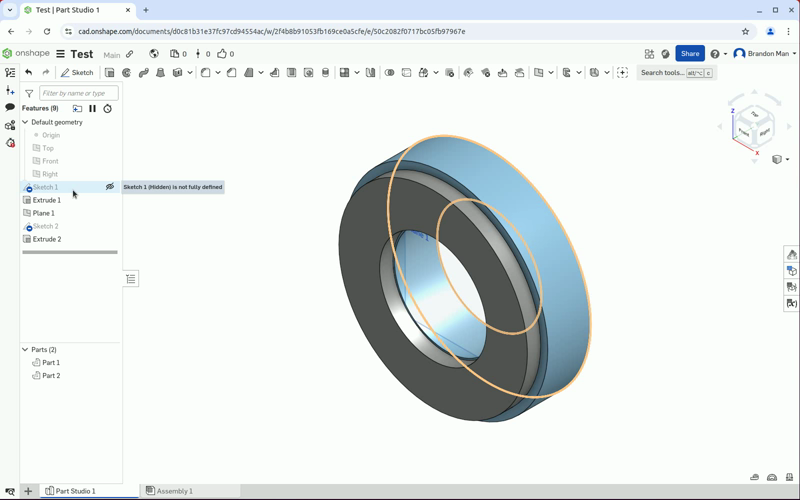
click(73, 189)